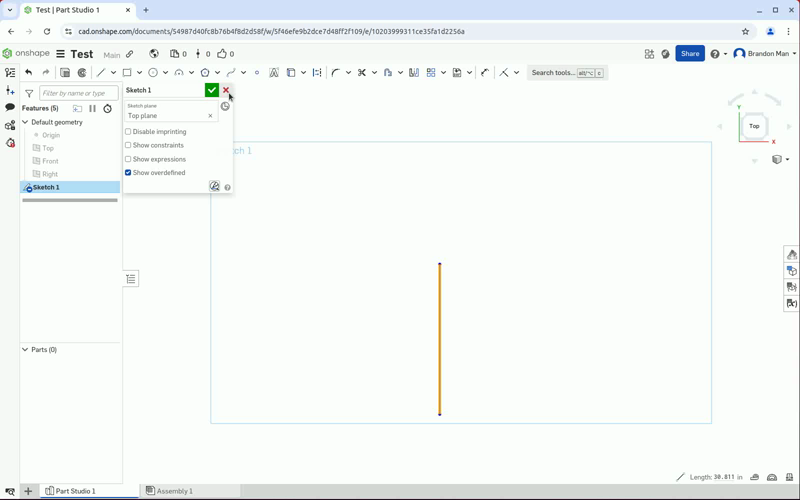
key(shift+h)
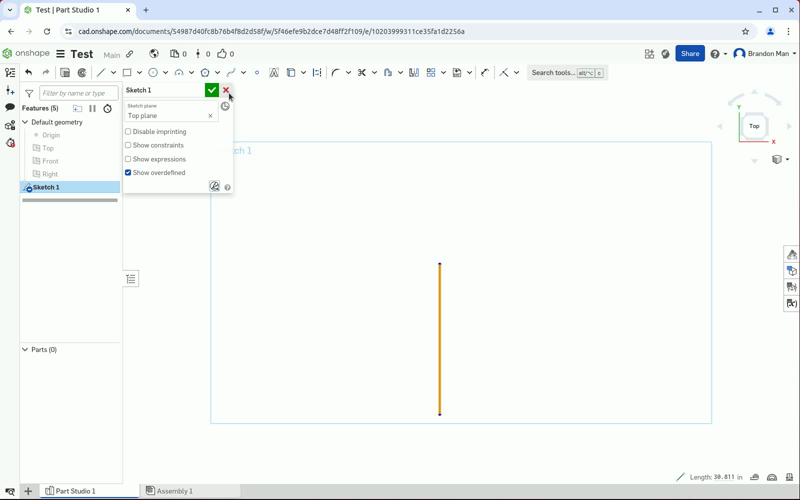
key(shift+s)
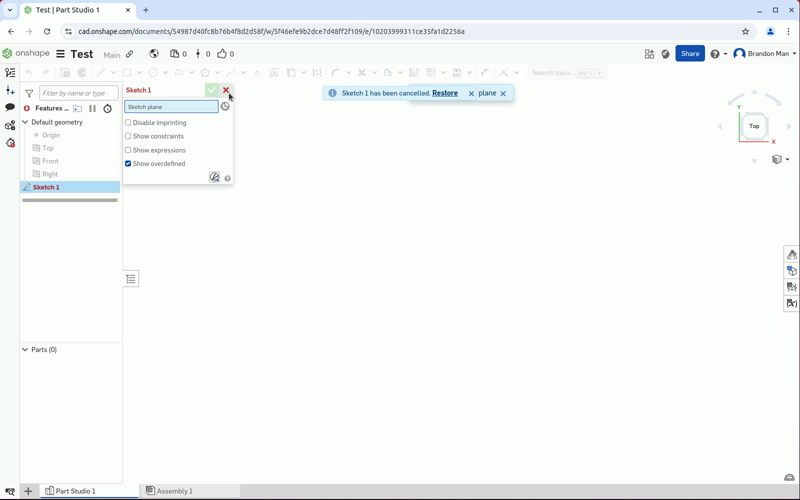
mouse_move(73, 150)
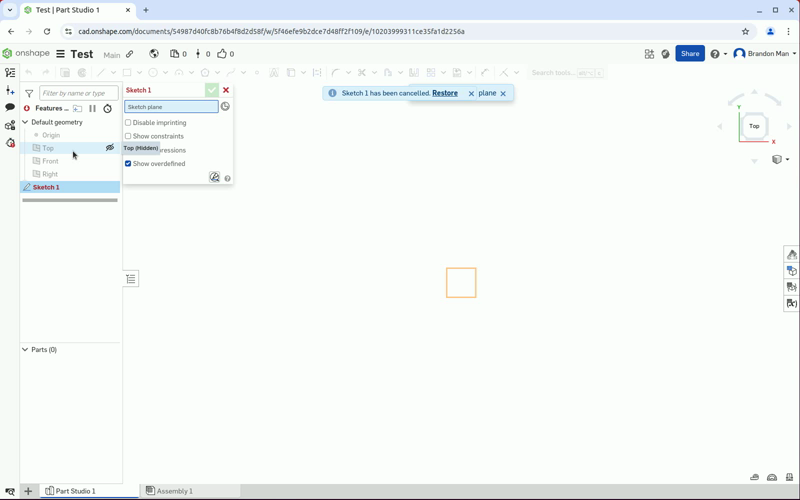
click(73, 150)
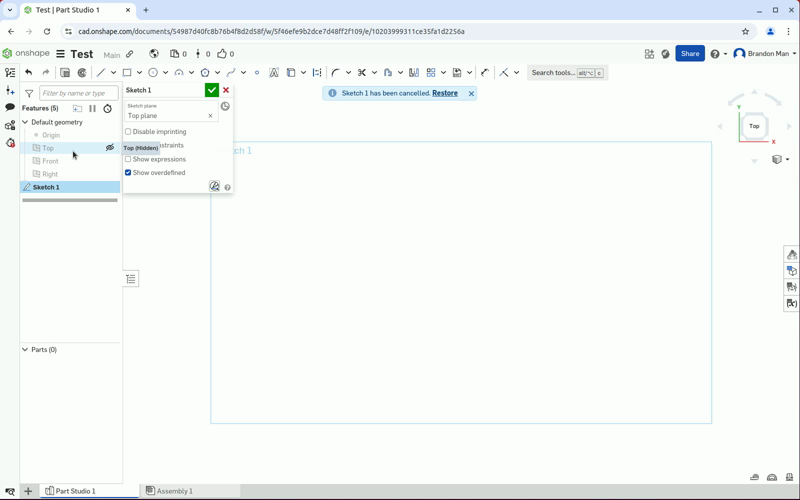
mouse_move(73, 352)
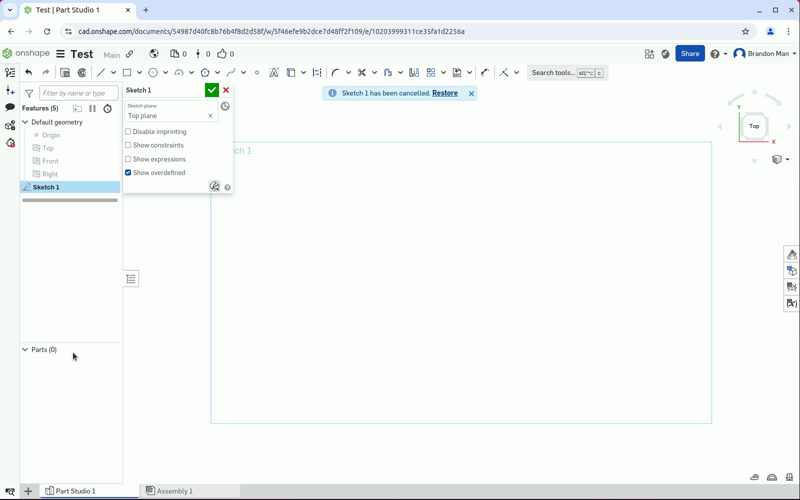
key(y)
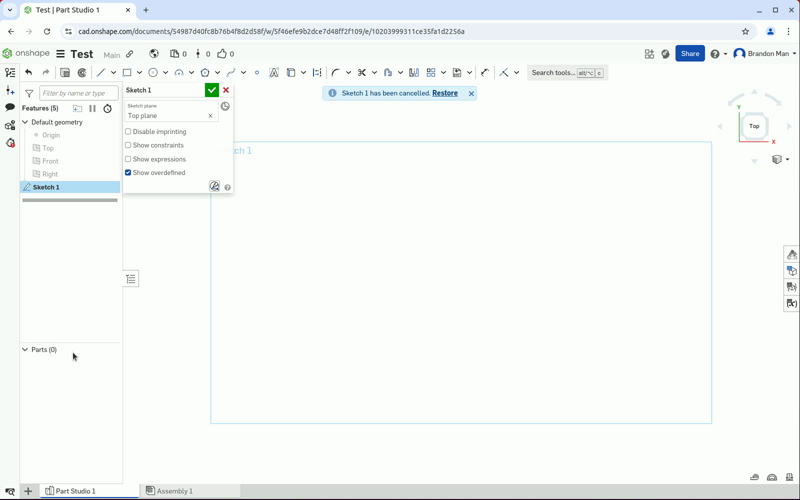
key(c)
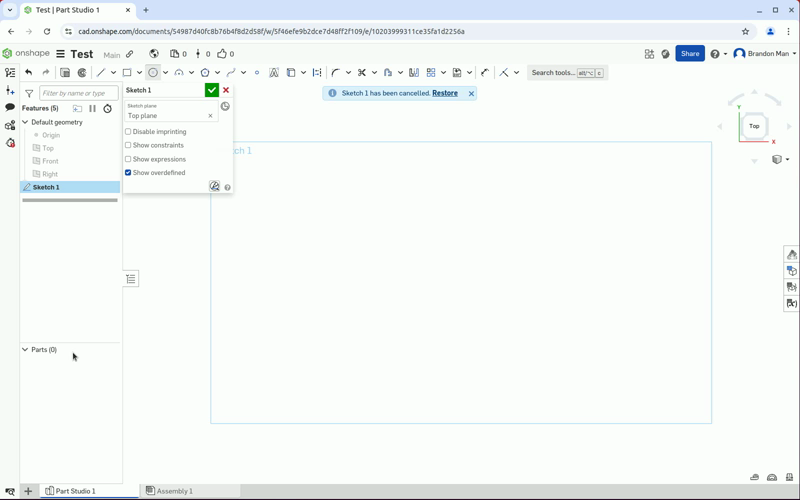
key_down(shift)
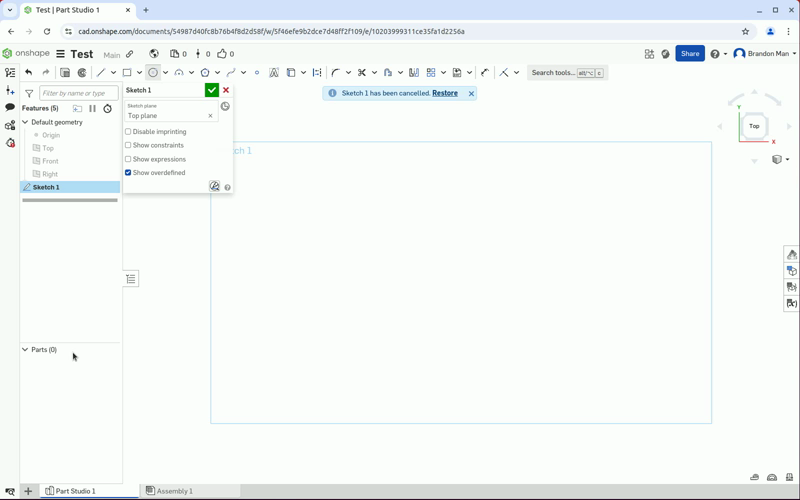
mouse_move(461, 282)
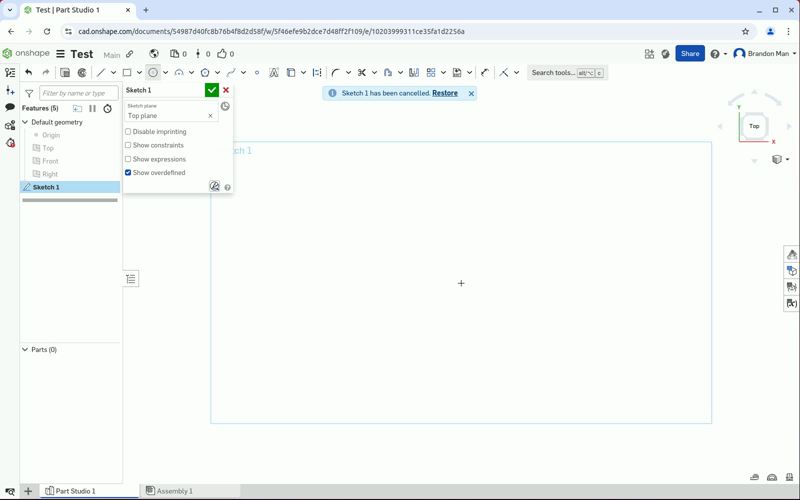
click(461, 282)
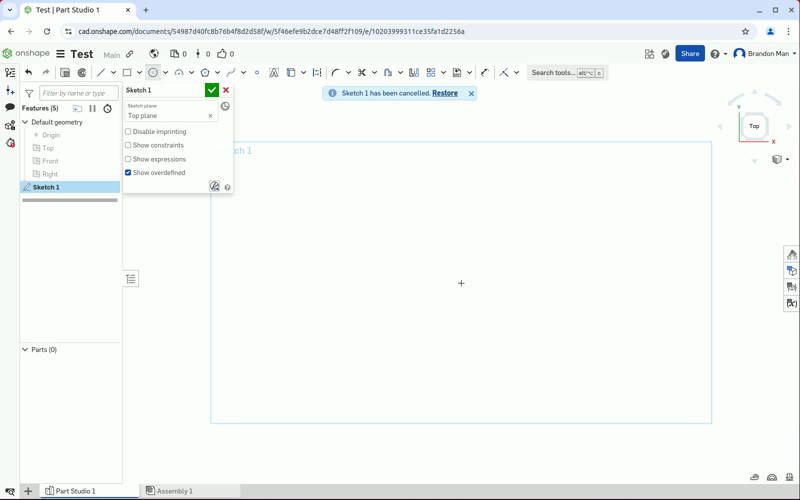
key_up(shift)
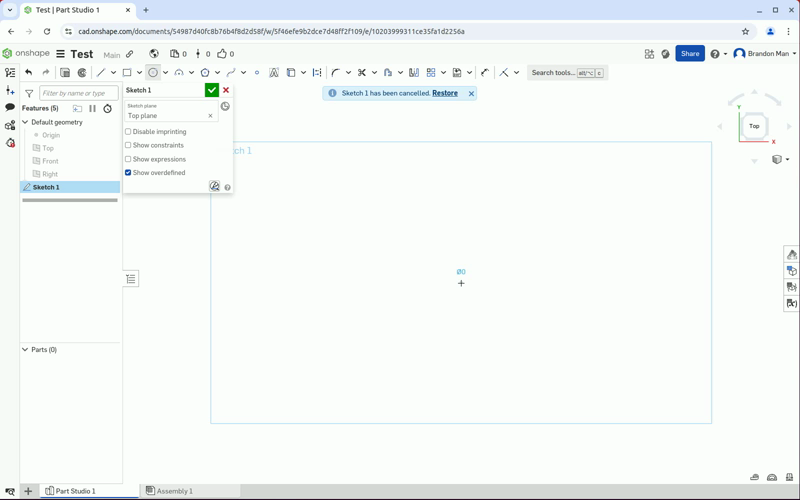
mouse_move(574, 282)
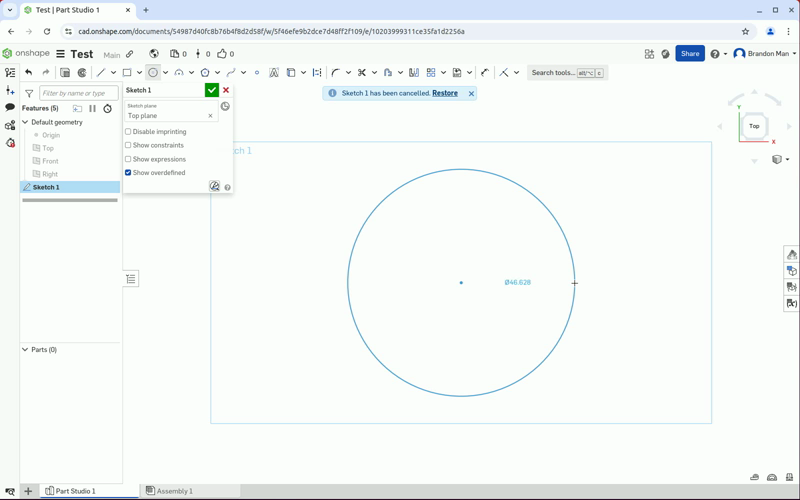
click(574, 282)
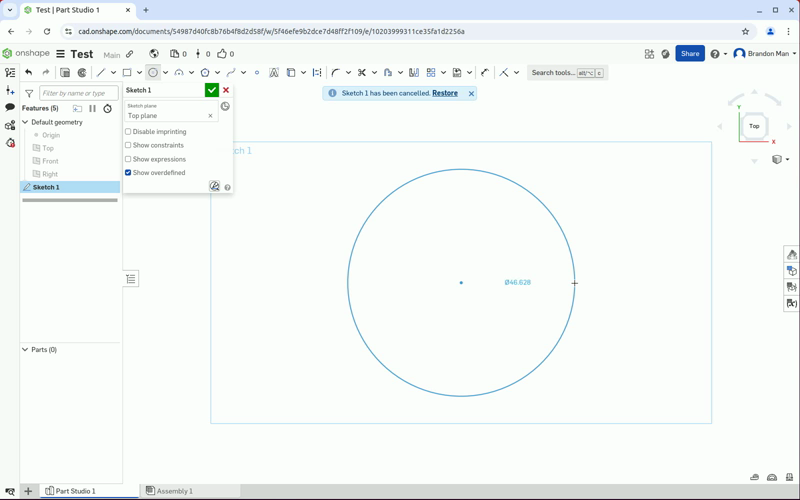
key(esc)
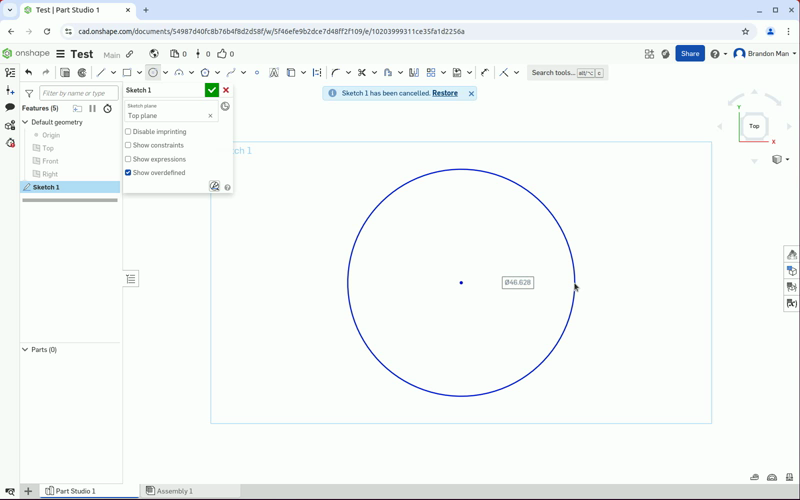
key(c)
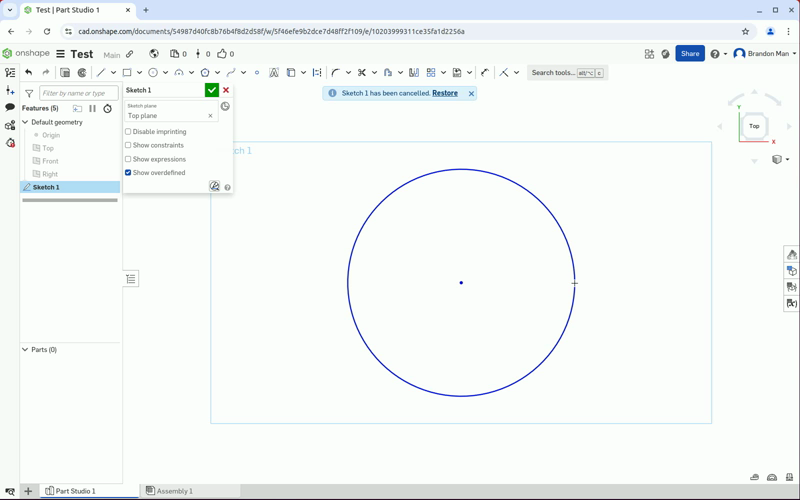
key_down(shift)
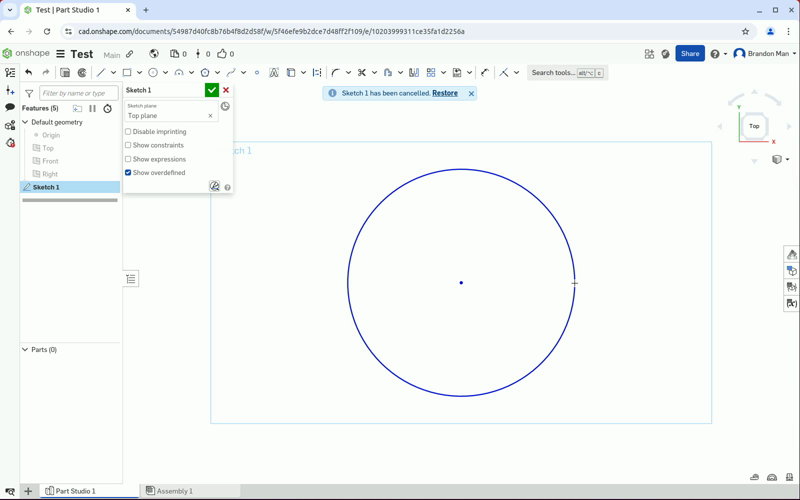
mouse_move(461, 282)
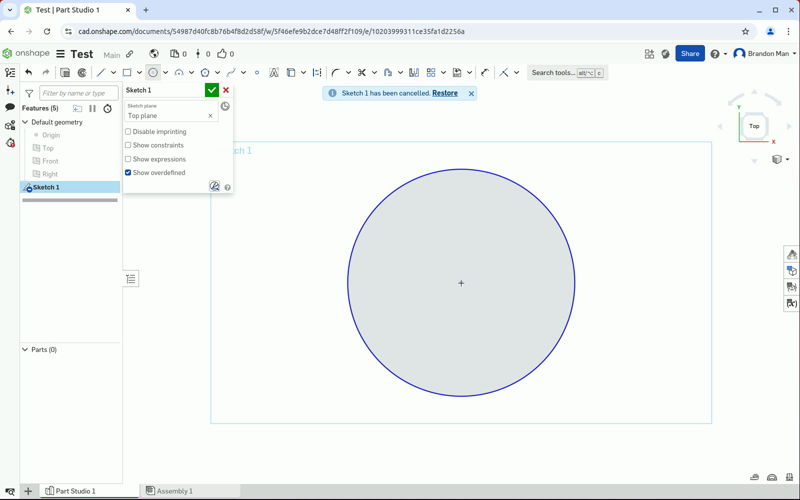
click(461, 282)
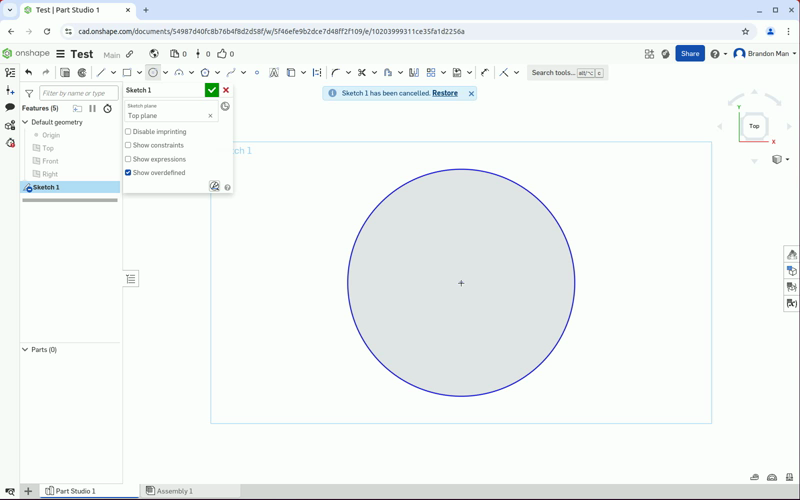
key_up(shift)
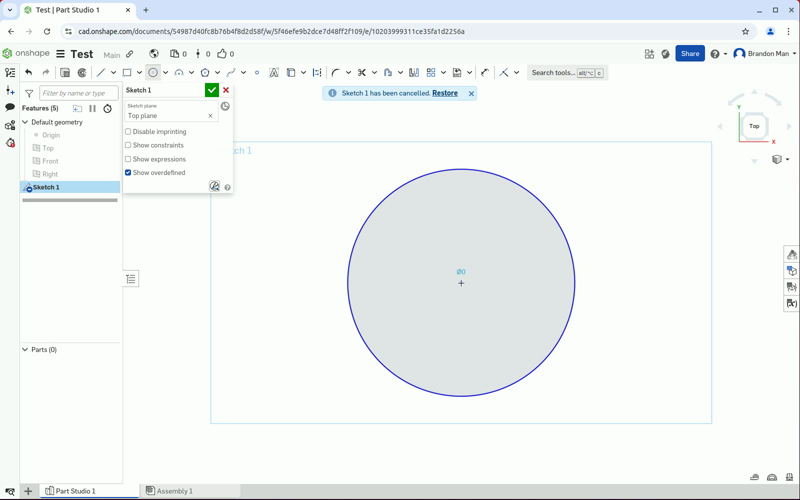
mouse_move(567, 282)
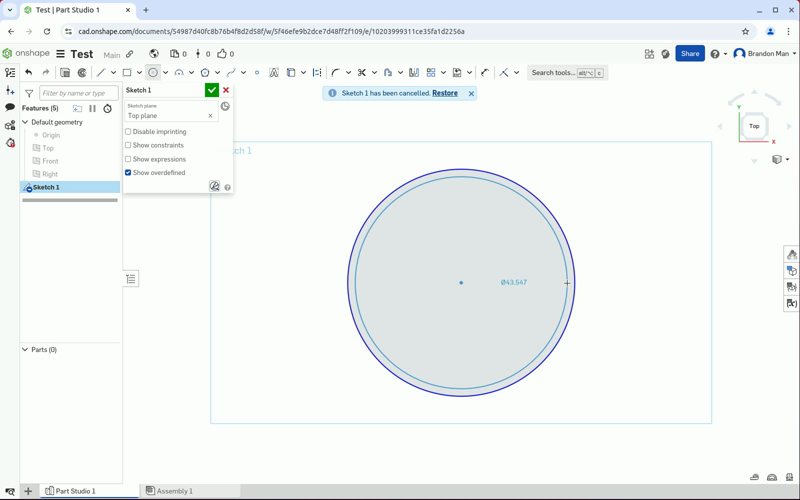
click(567, 282)
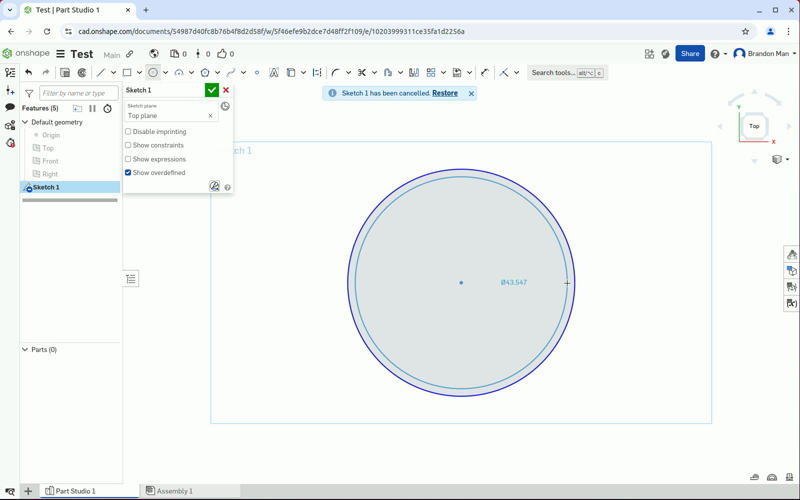
key(esc)
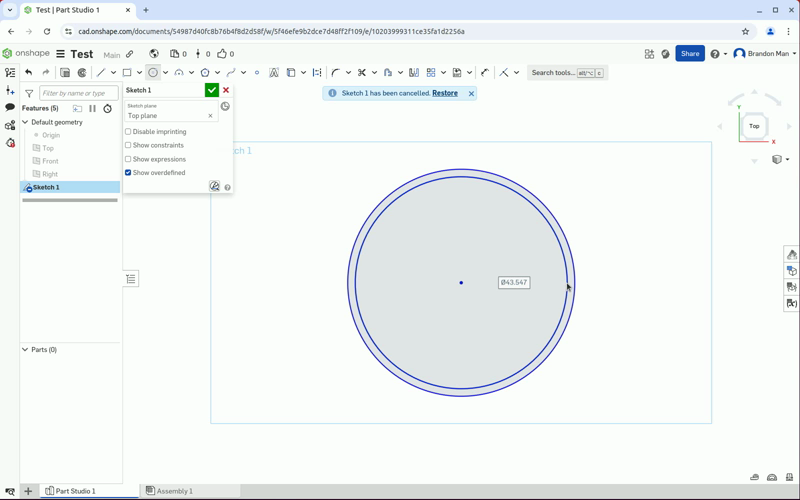
mouse_move(422, 180)
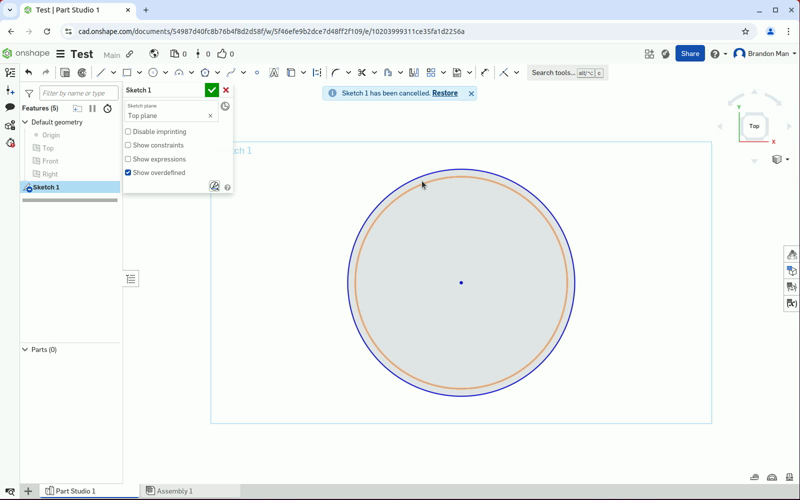
click(422, 180)
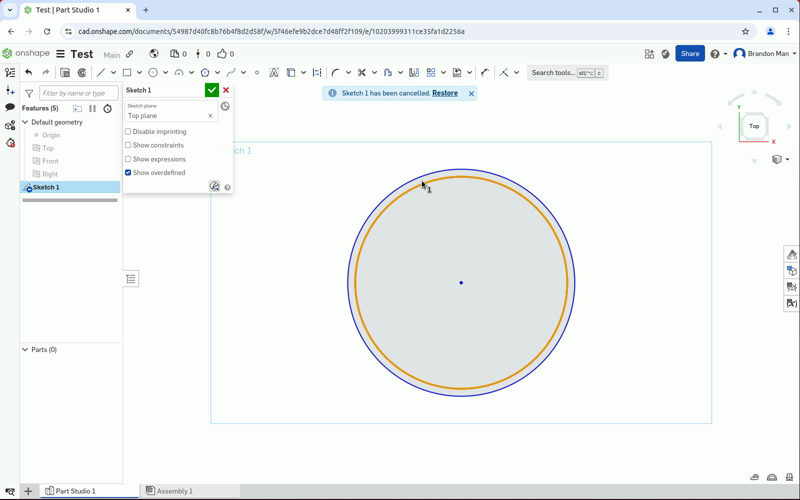
mouse_move(73, 352)
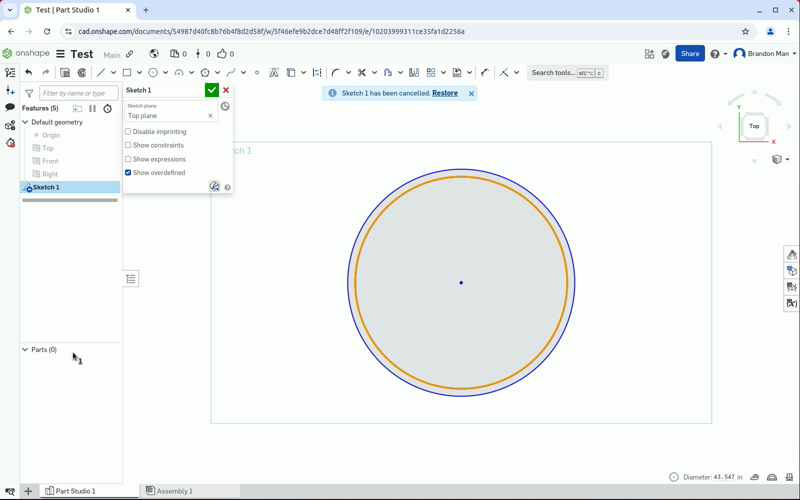
key(shift+y)
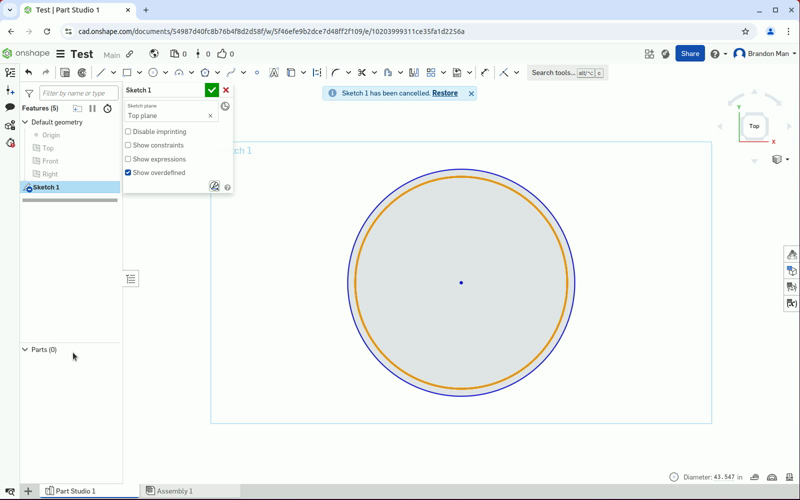
key(shift+e)
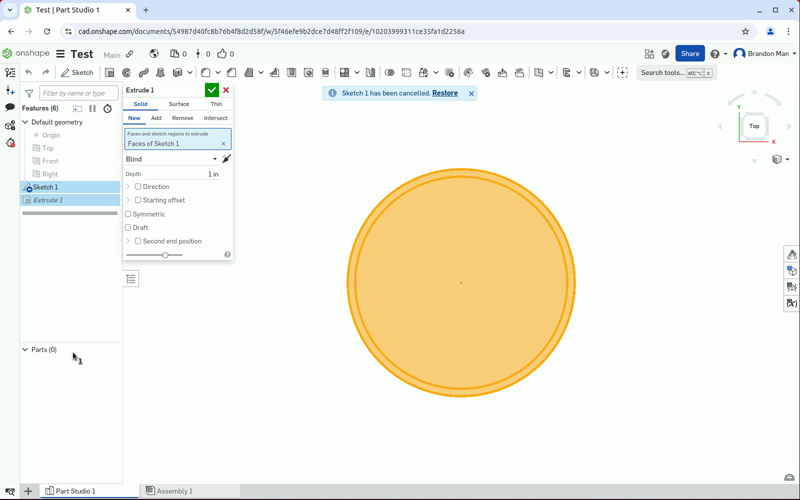
mouse_move(143, 106)
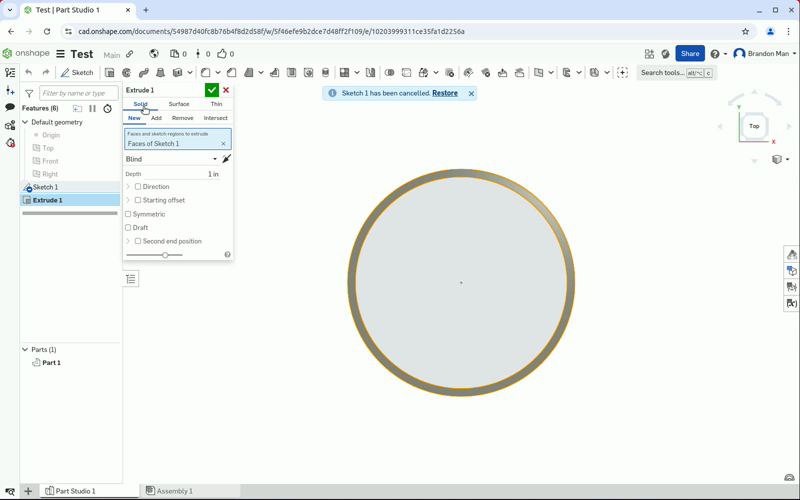
click(143, 106)
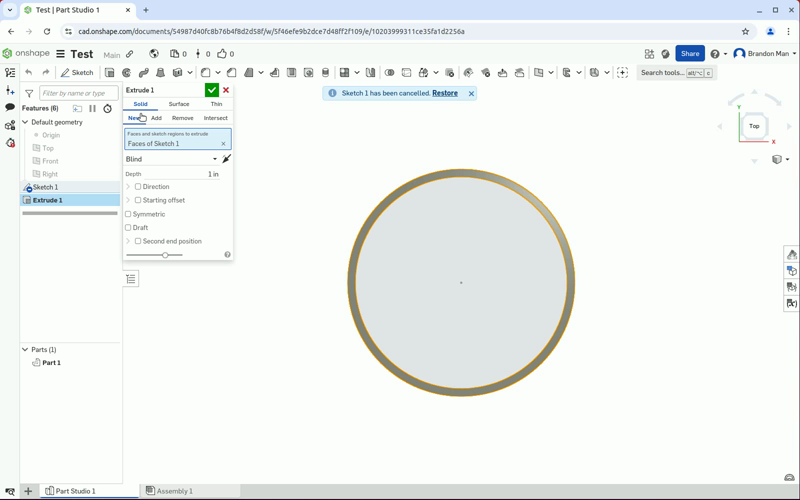
mouse_move(137, 120)
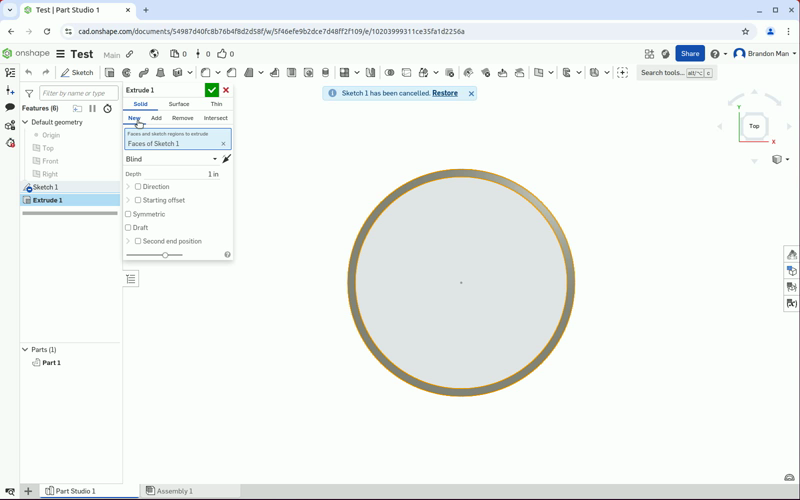
click(137, 120)
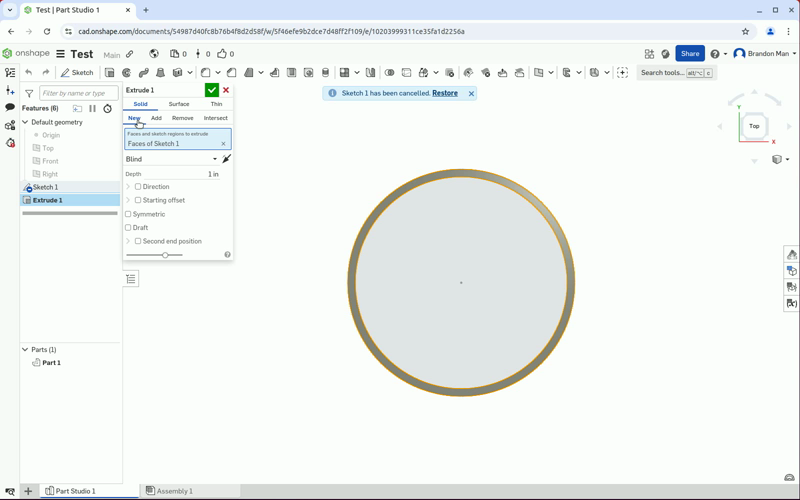
key(tab, 4)
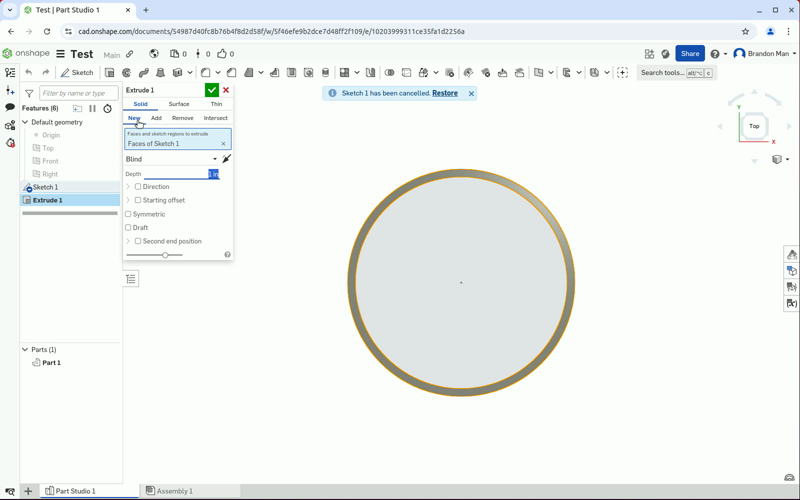
text(-6.258)
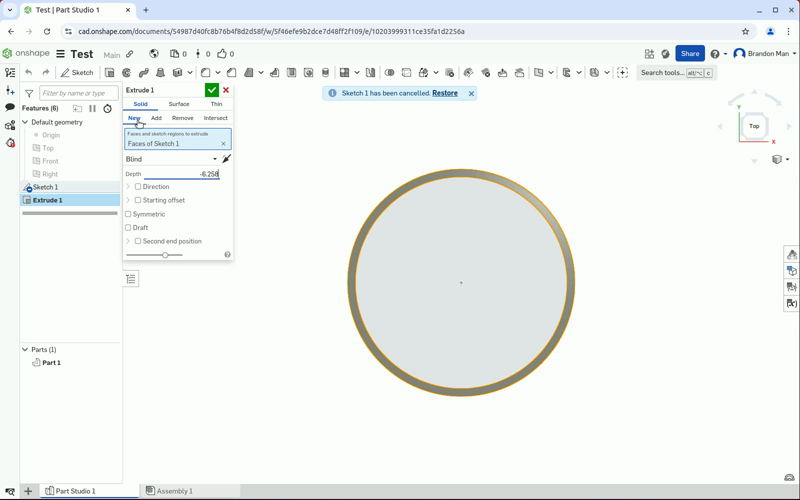
key(enter)
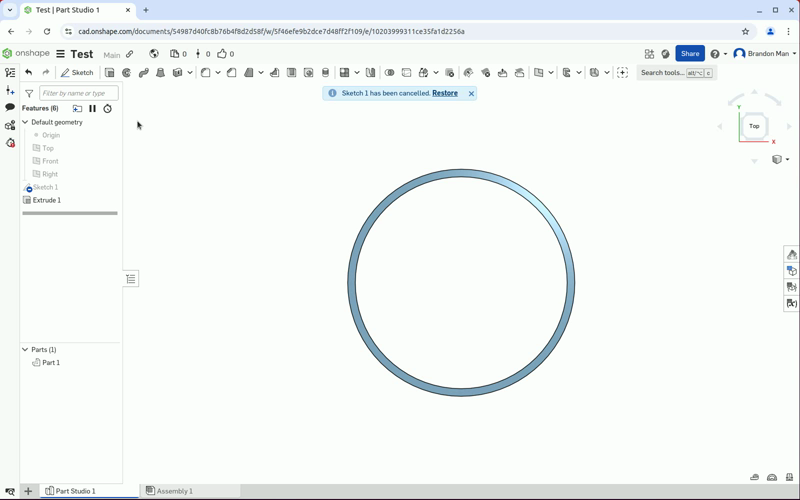
key(shift+h)
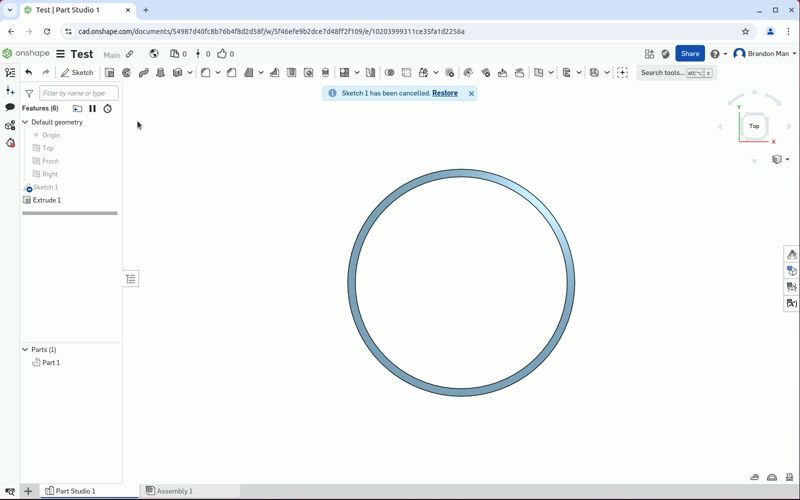
key(shift+h)
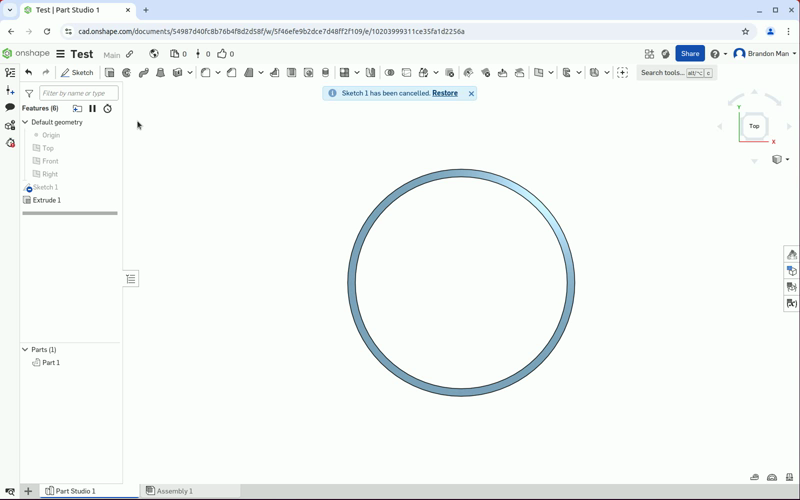
mouse_move(73, 189)
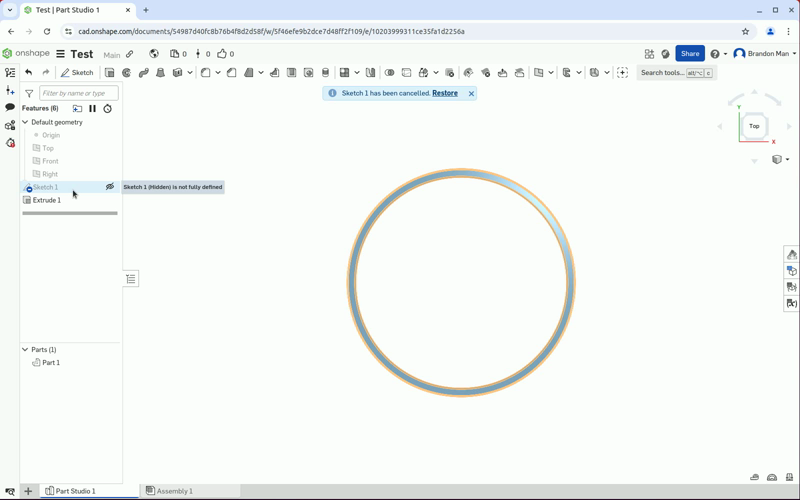
click(73, 189)
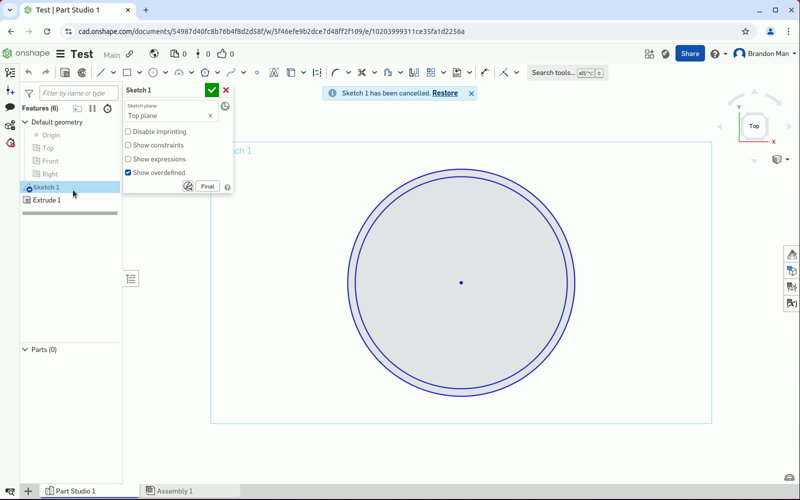
mouse_move(229, 92)
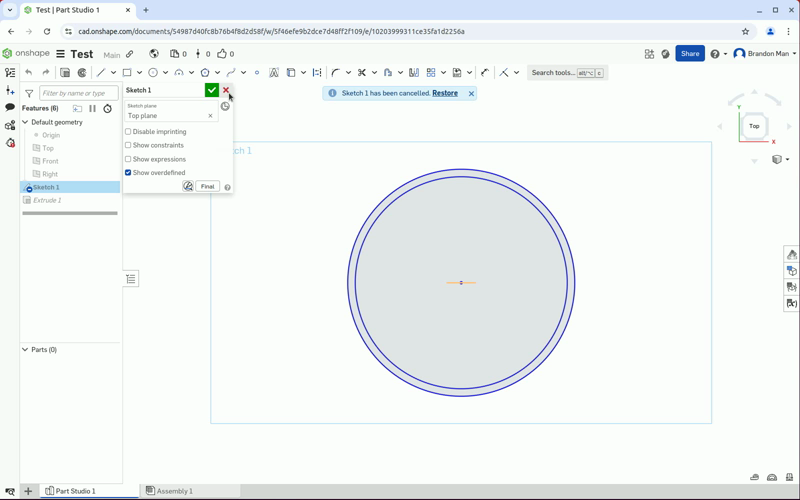
click(229, 92)
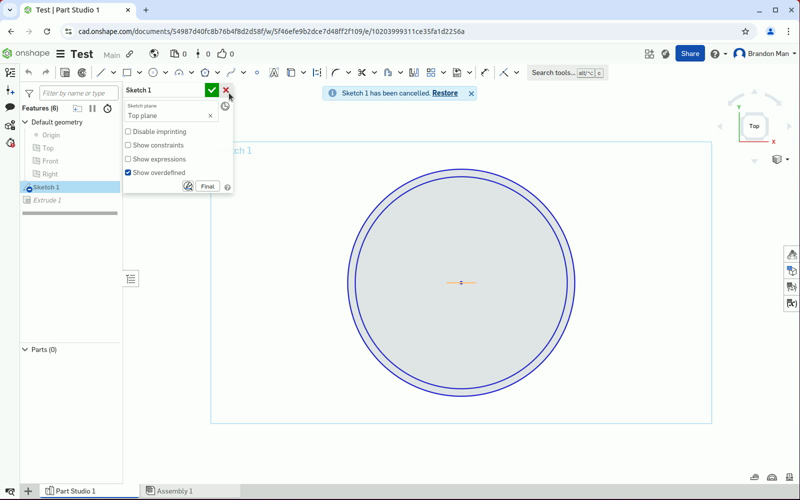
key(shift+s)
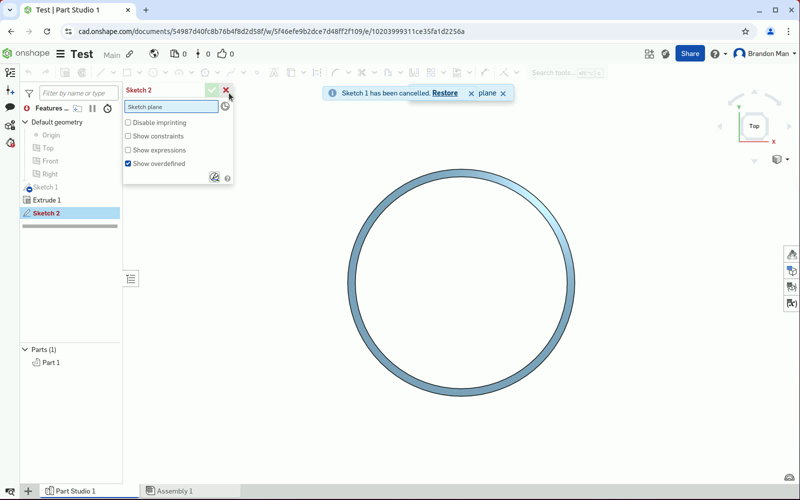
mouse_move(73, 150)
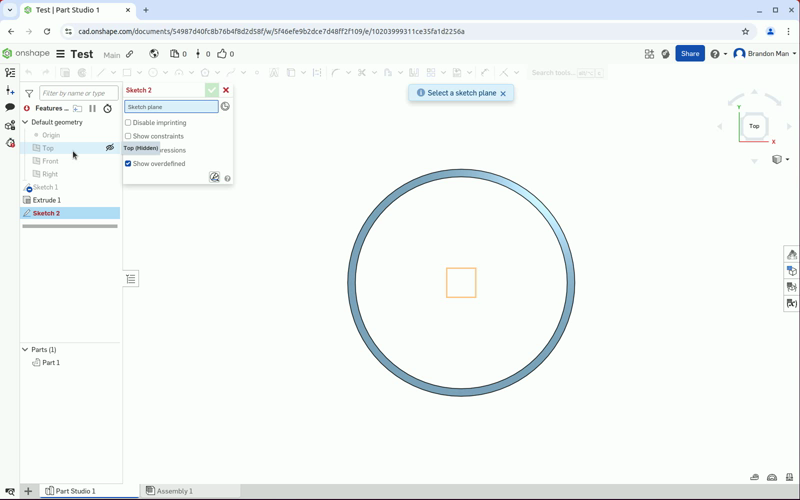
click(73, 150)
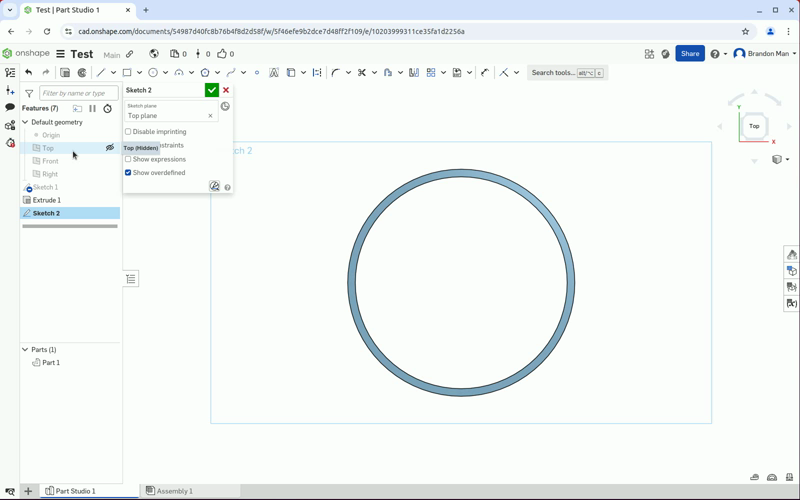
mouse_move(73, 352)
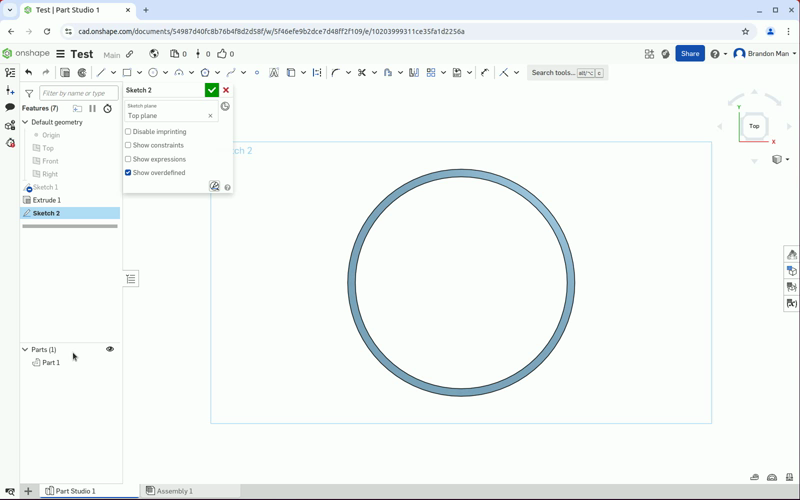
key(y)
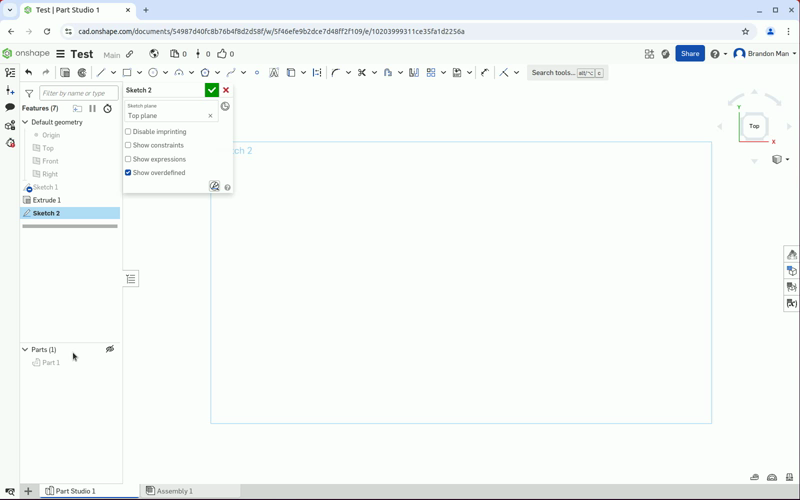
key(c)
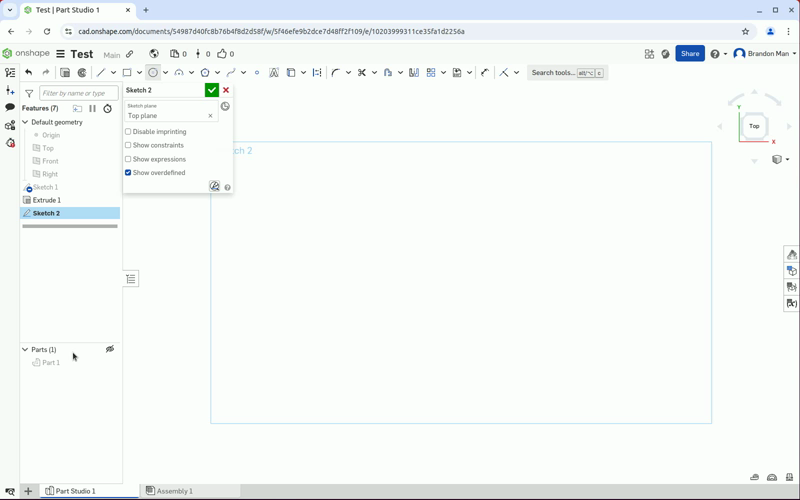
key_down(shift)
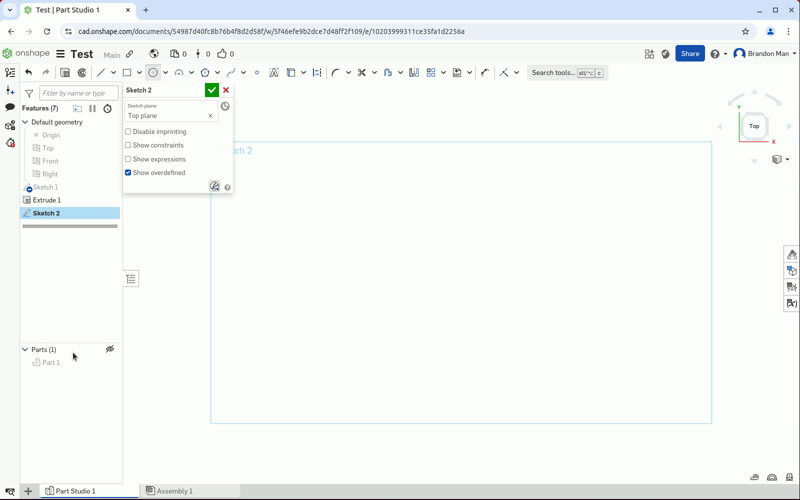
mouse_move(460, 282)
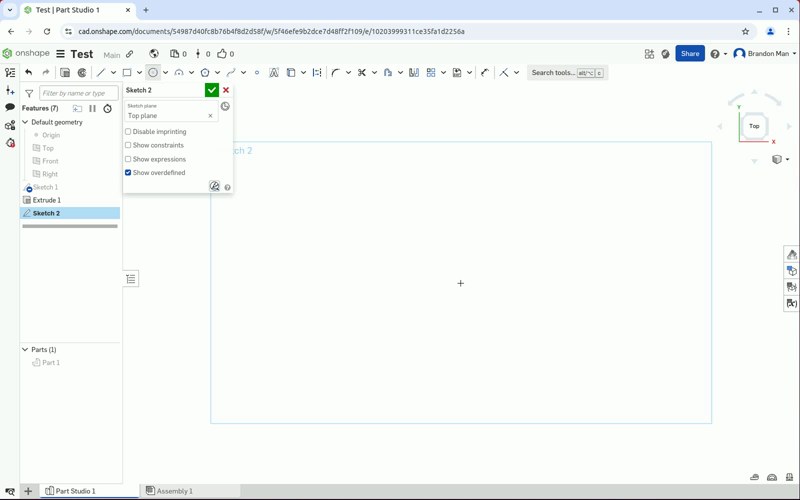
click(460, 282)
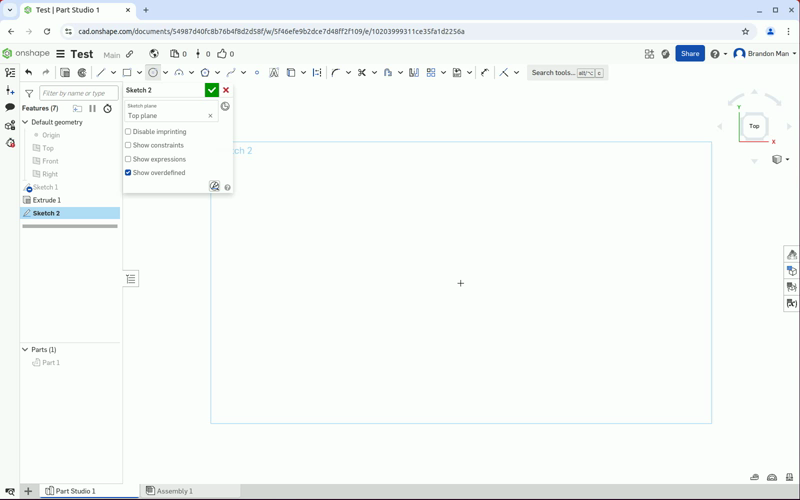
key_up(shift)
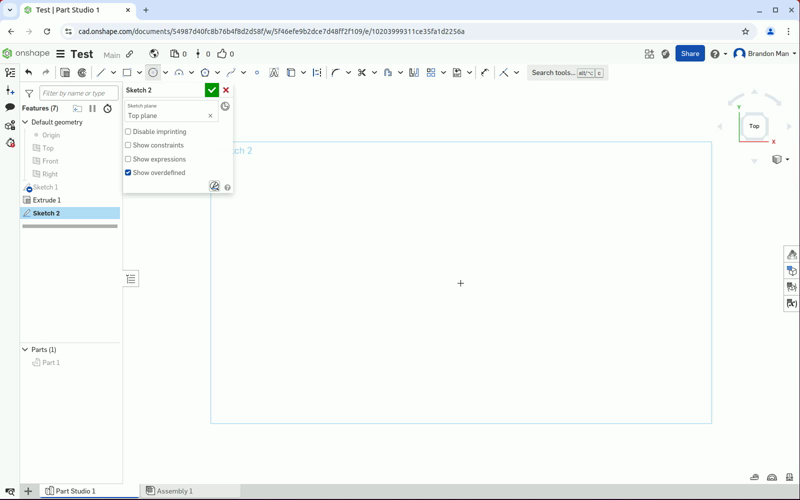
mouse_move(565, 282)
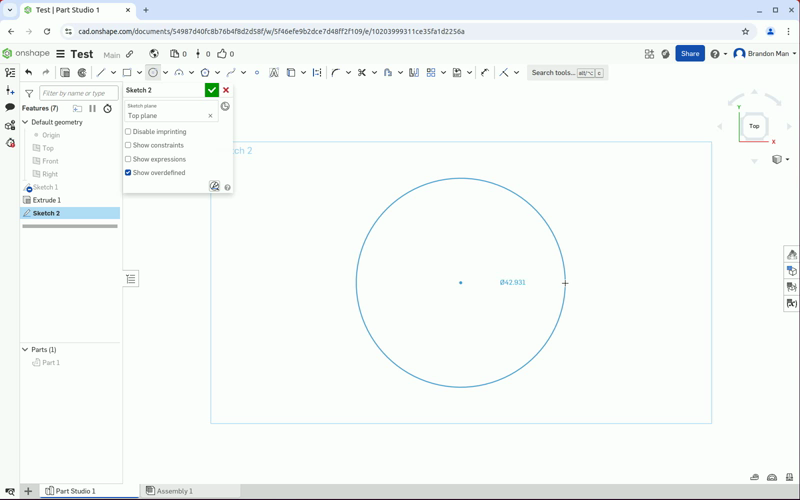
click(565, 282)
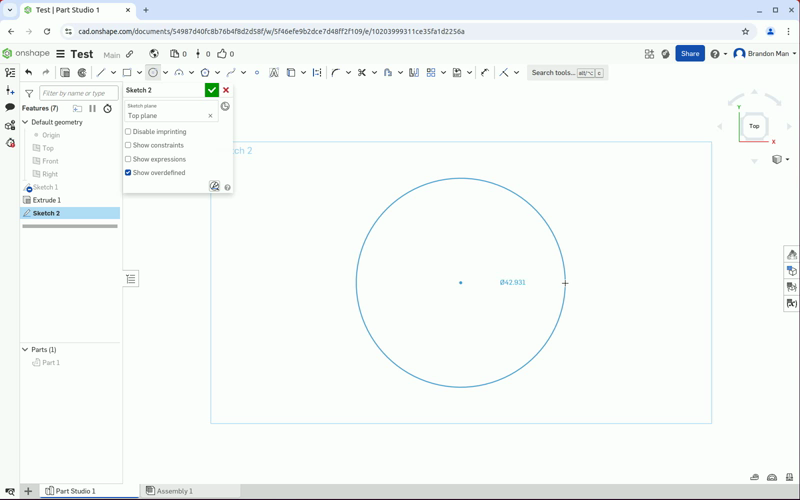
key(esc)
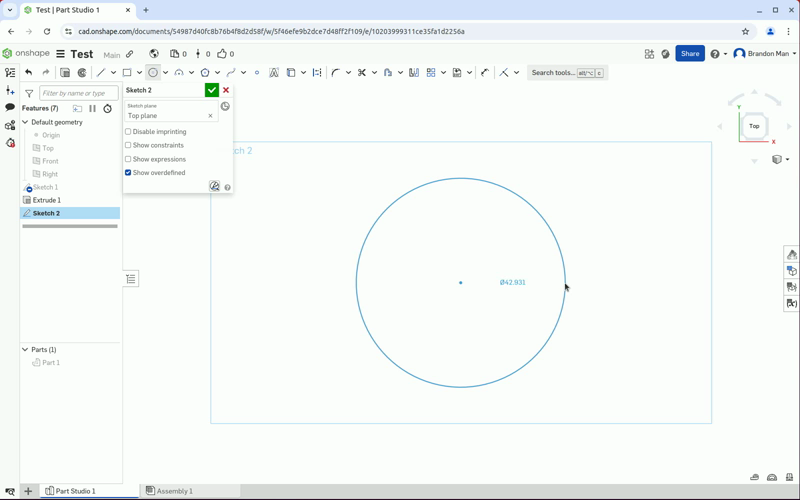
key(c)
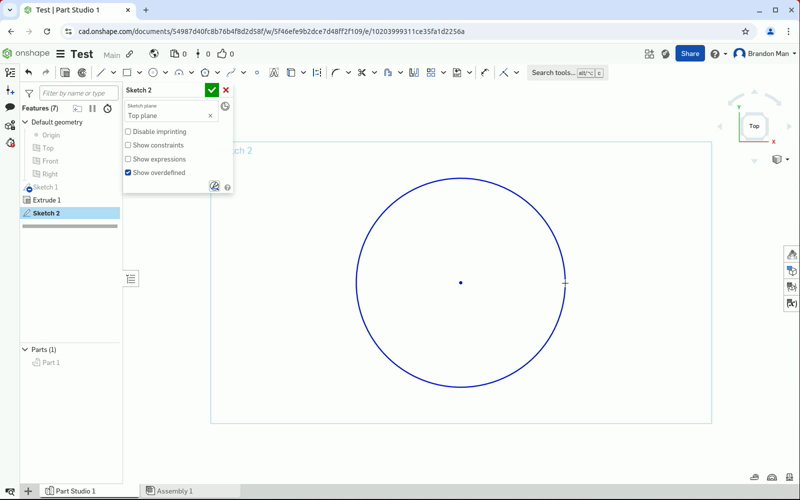
key_down(shift)
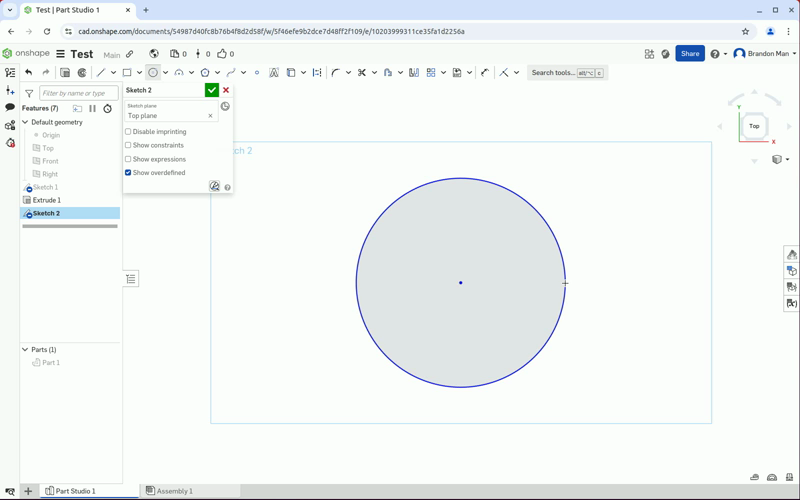
mouse_move(460, 282)
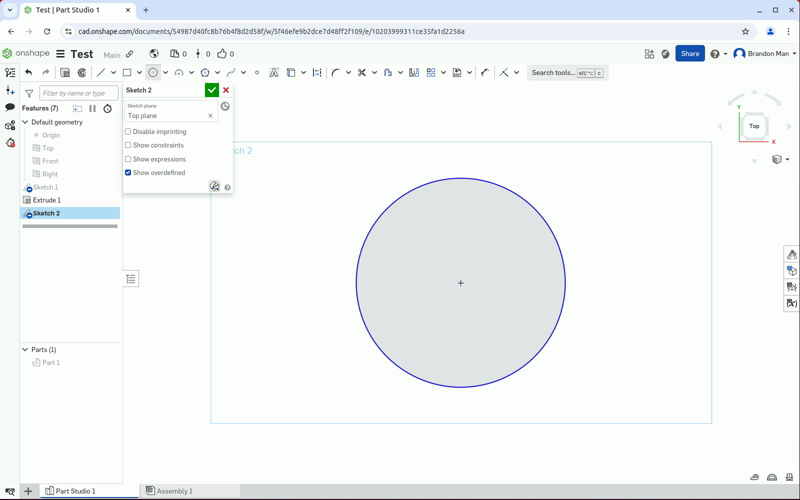
click(460, 282)
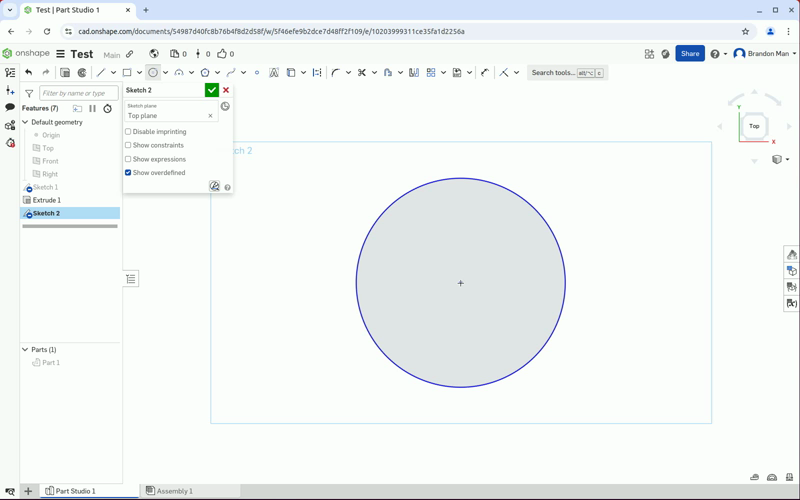
key_up(shift)
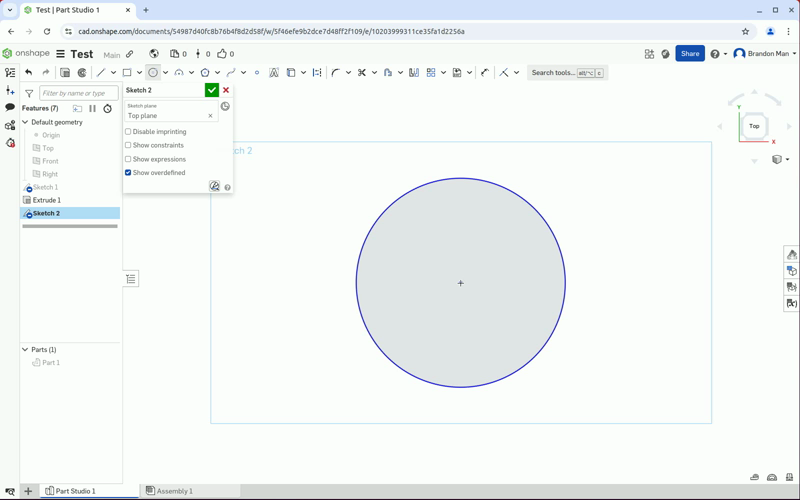
mouse_move(545, 282)
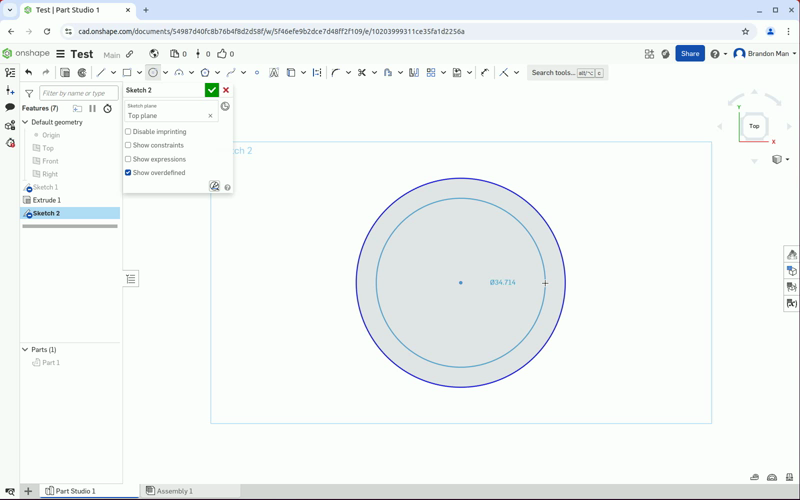
click(545, 282)
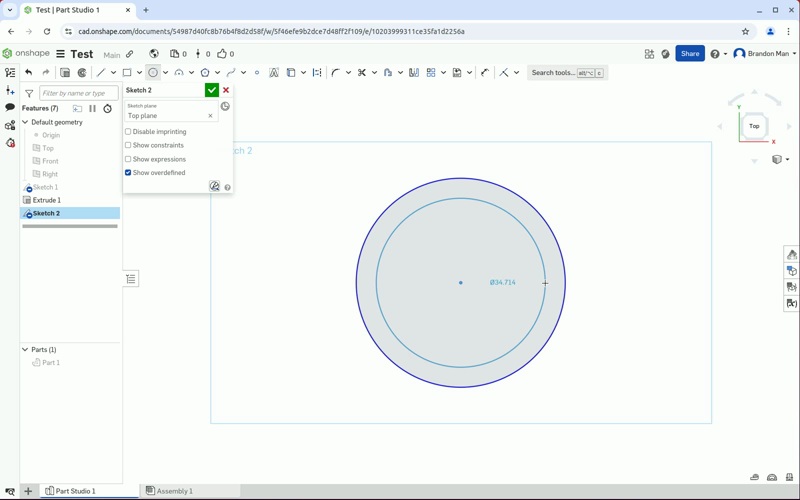
key(esc)
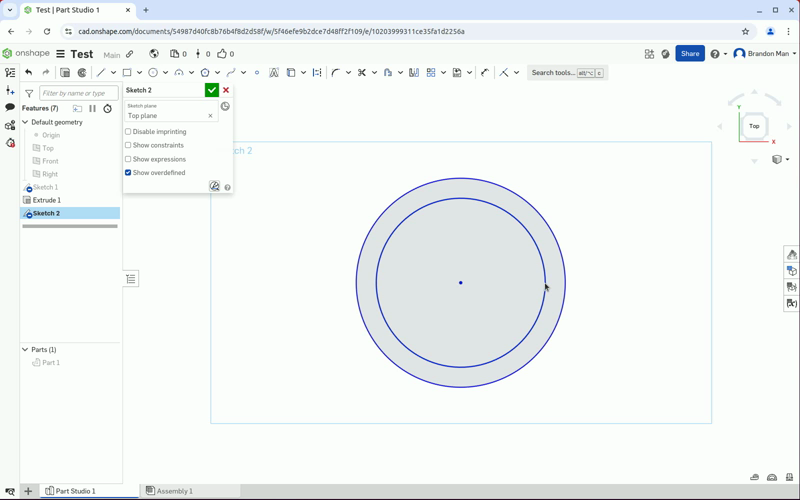
mouse_move(398, 213)
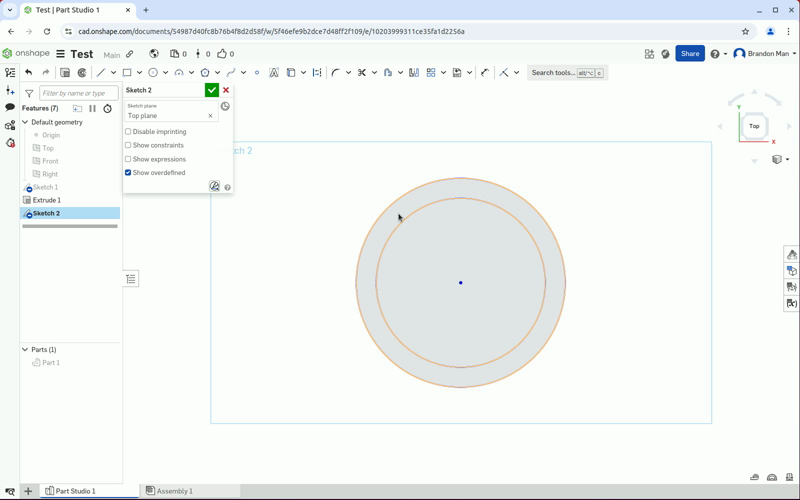
click(398, 213)
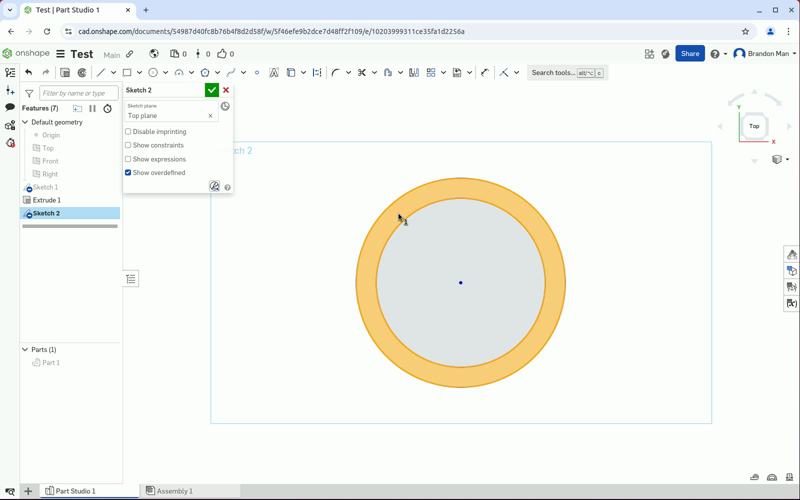
mouse_move(73, 352)
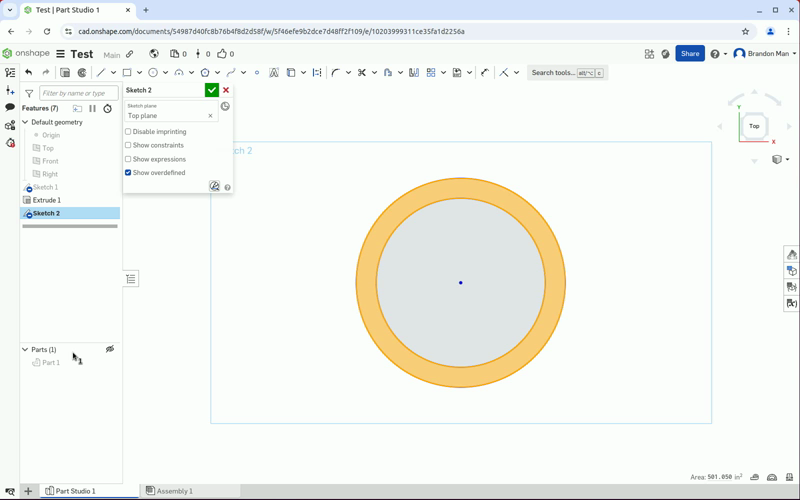
key(shift+y)
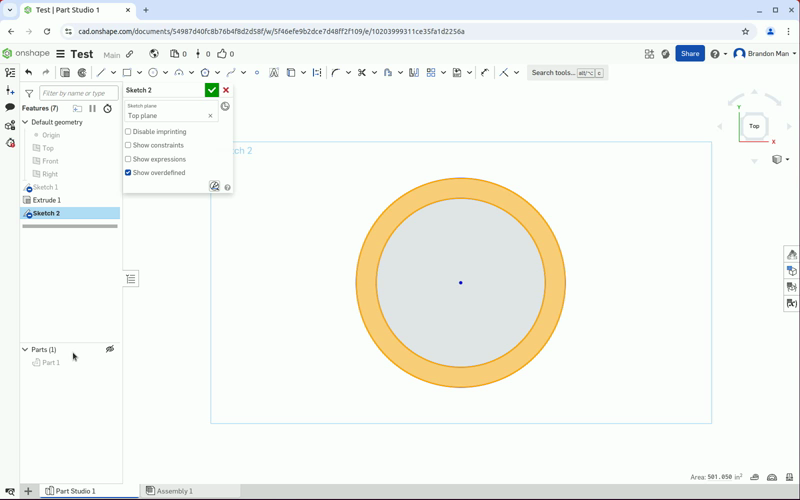
key(shift+e)
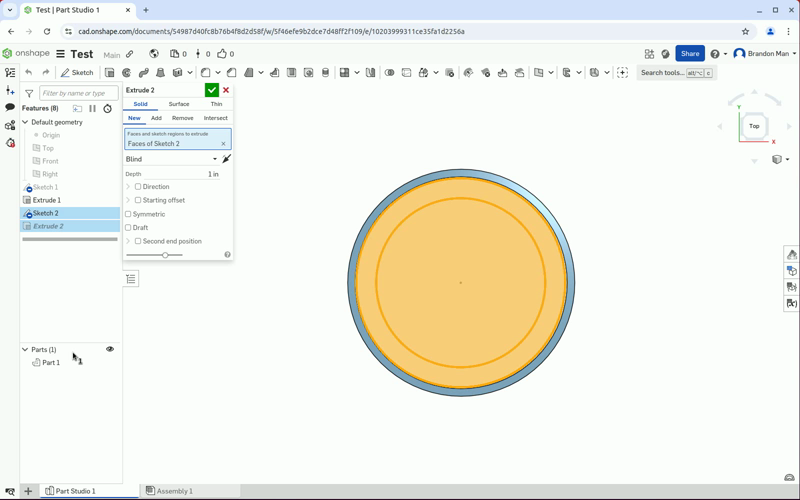
mouse_move(143, 106)
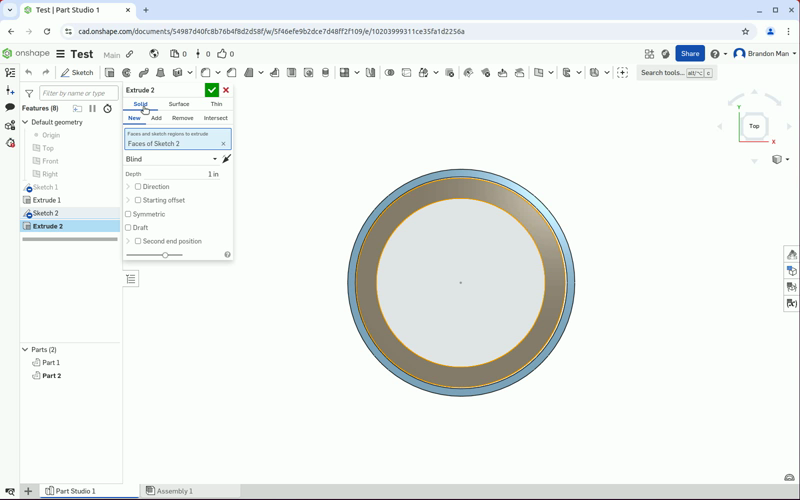
click(143, 106)
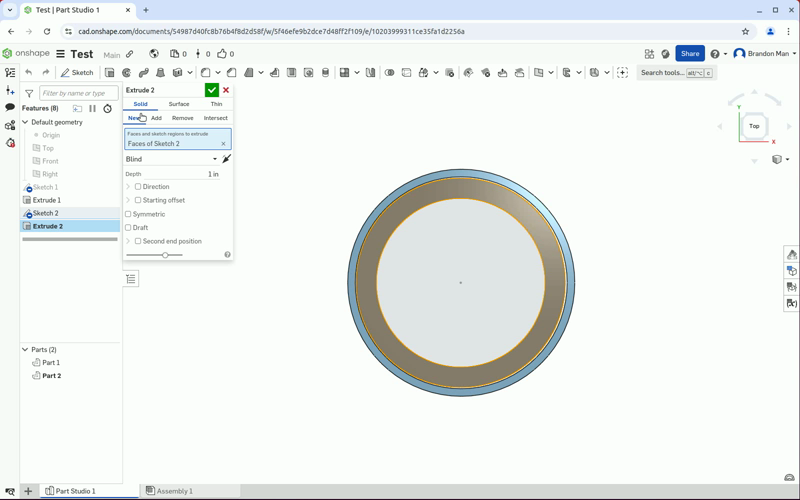
mouse_move(137, 120)
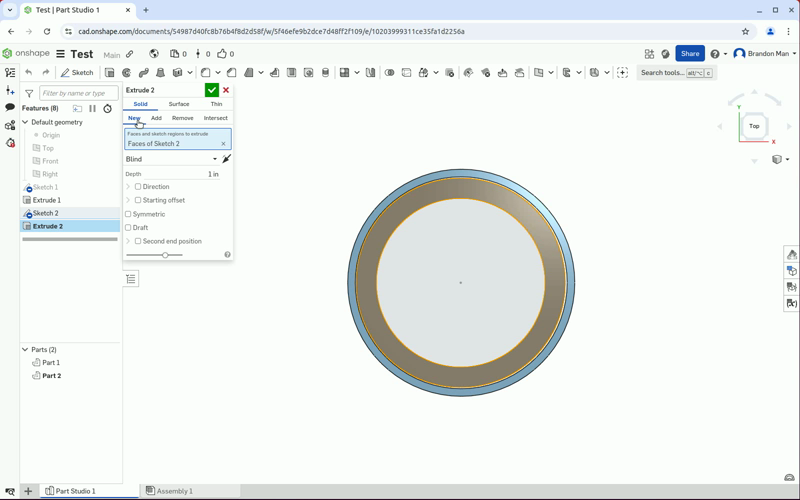
click(137, 120)
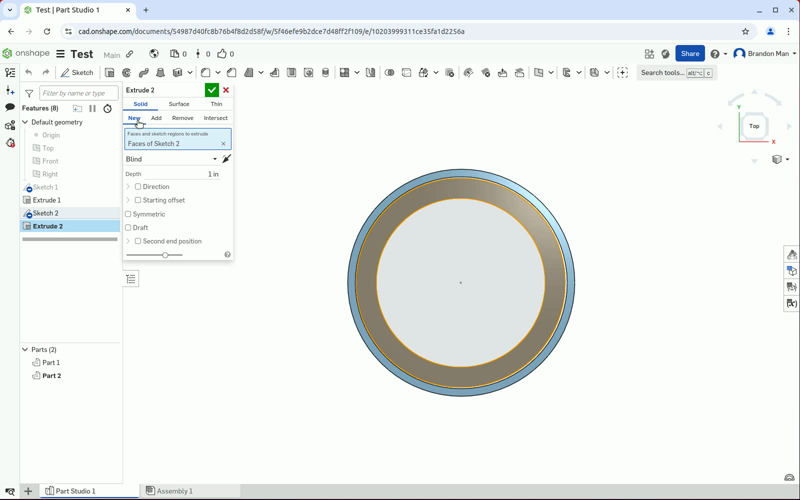
key(tab, 4)
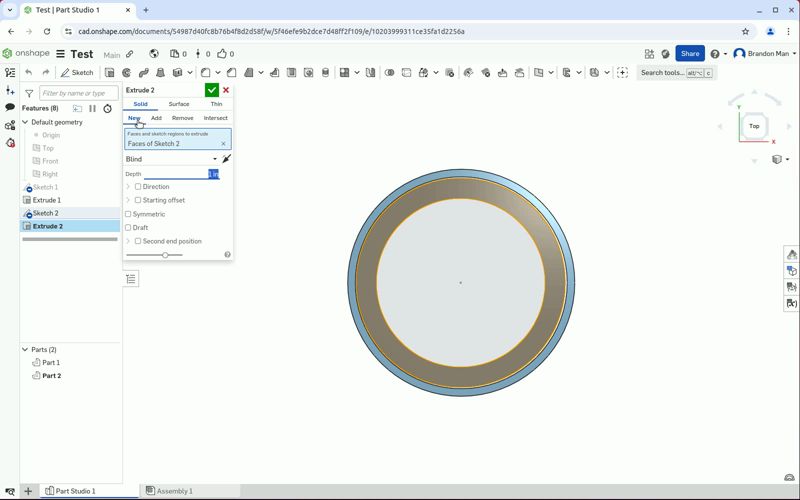
text(-6.258)
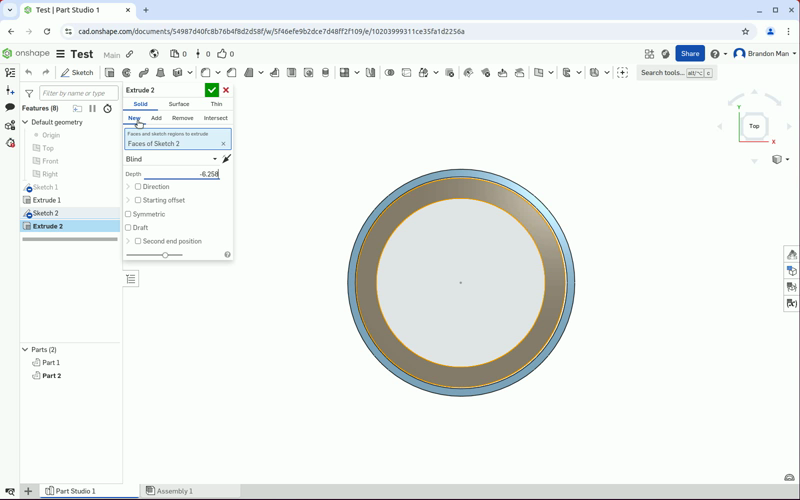
key(enter)
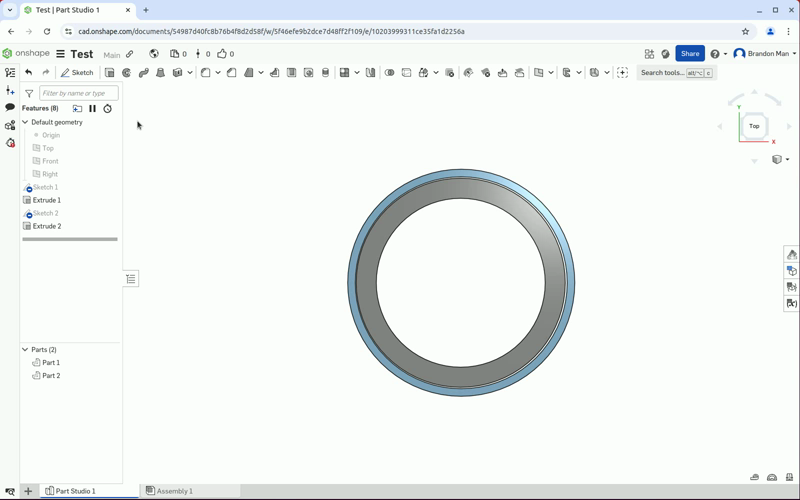
key(shift+h)
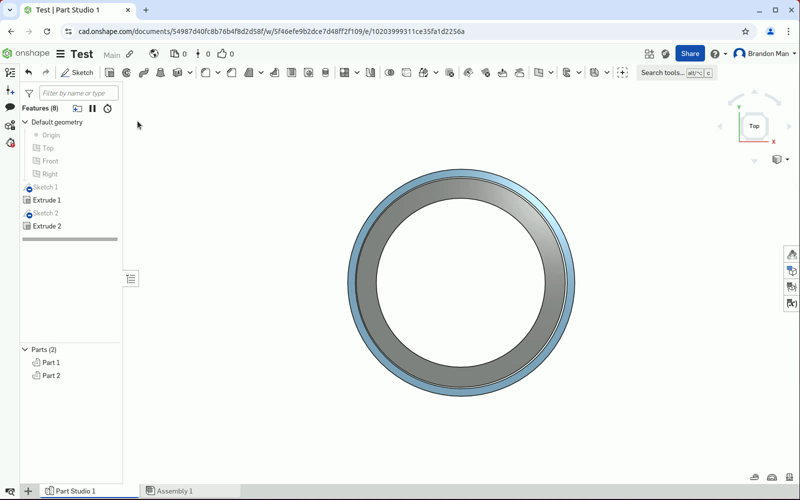
key(shift+h)
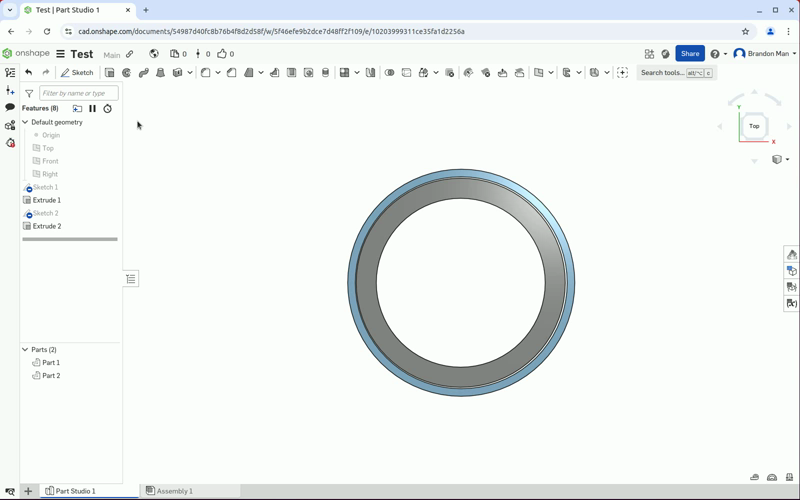
mouse_move(73, 189)
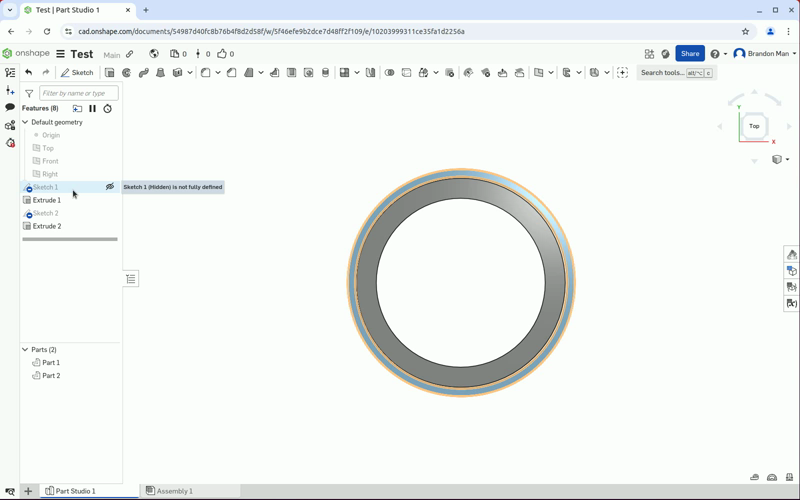
click(73, 189)
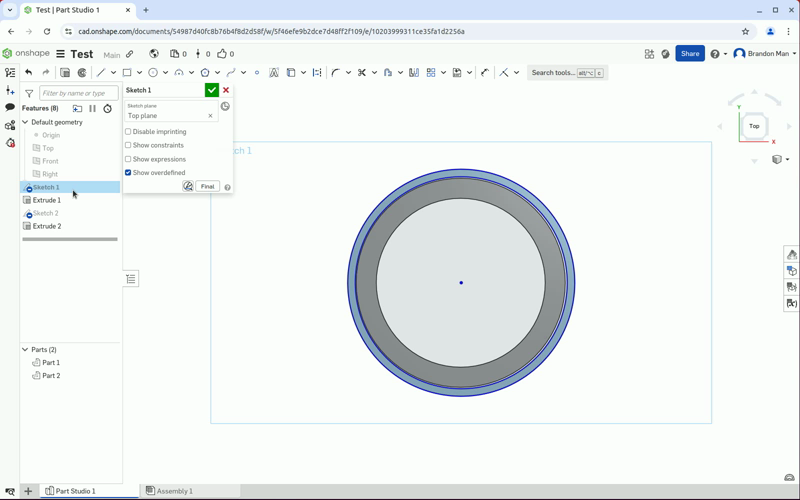
mouse_move(229, 92)
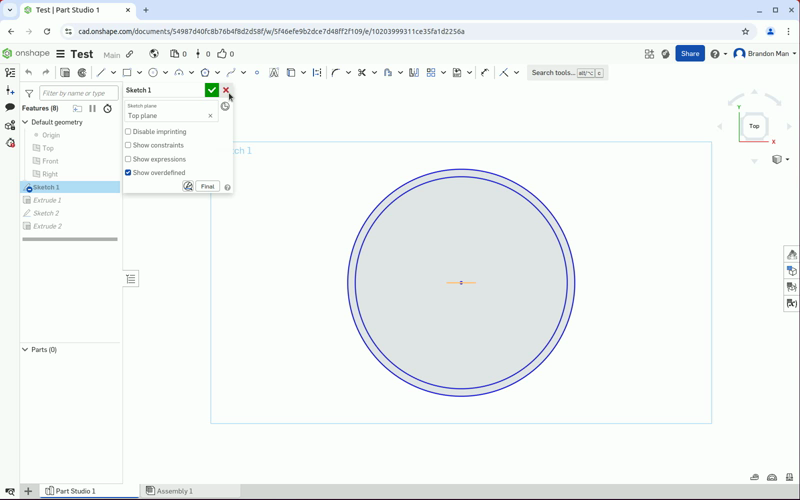
click(229, 92)
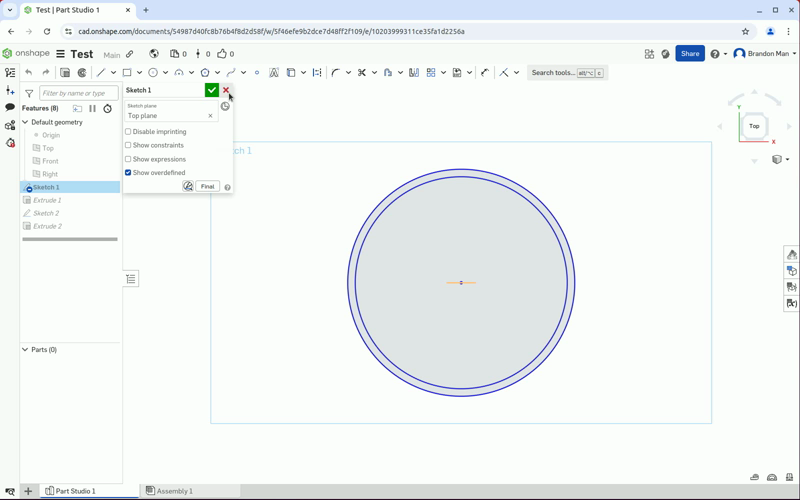
key(shift+s)
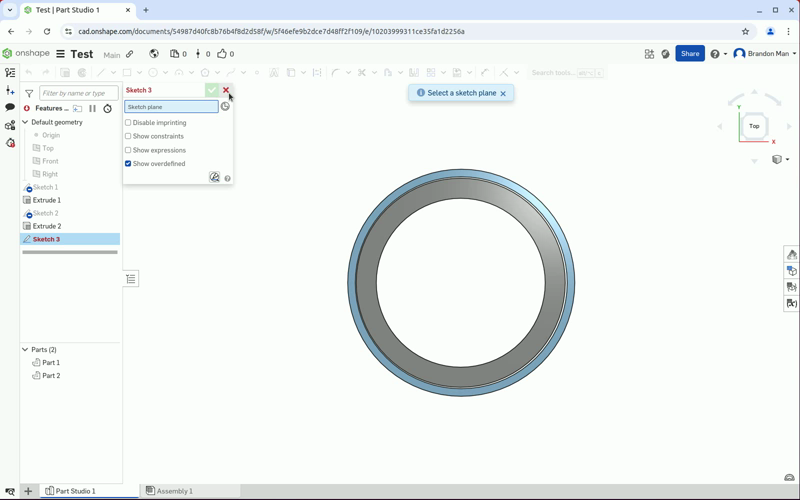
mouse_move(73, 150)
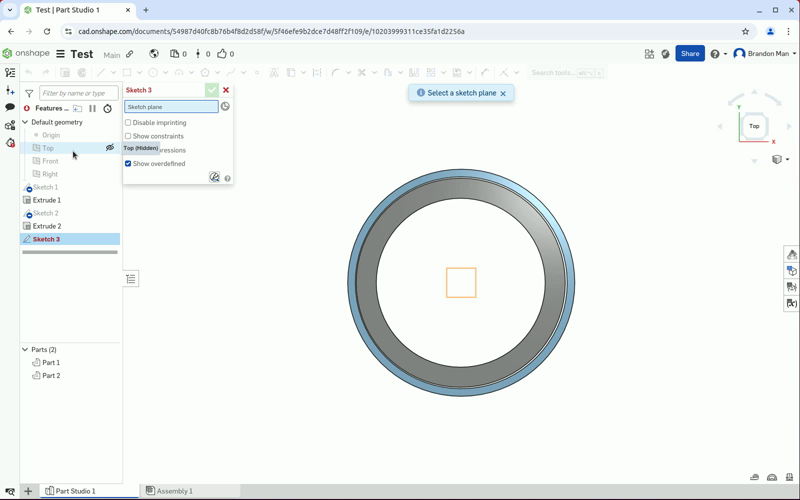
click(73, 150)
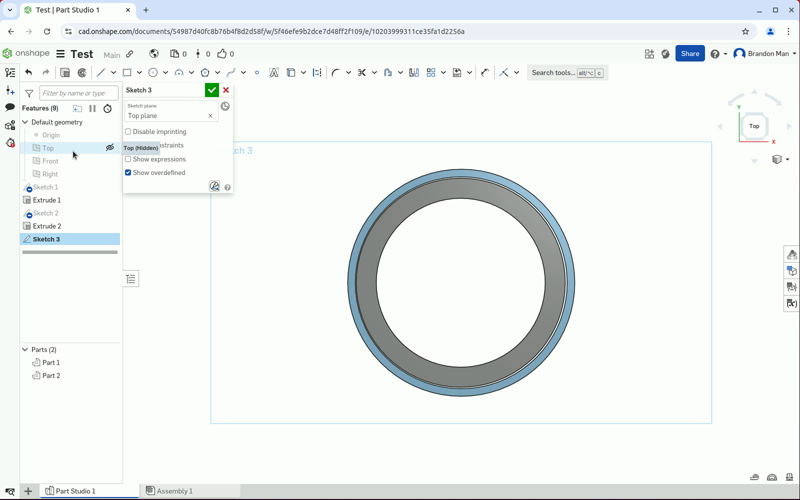
mouse_move(73, 352)
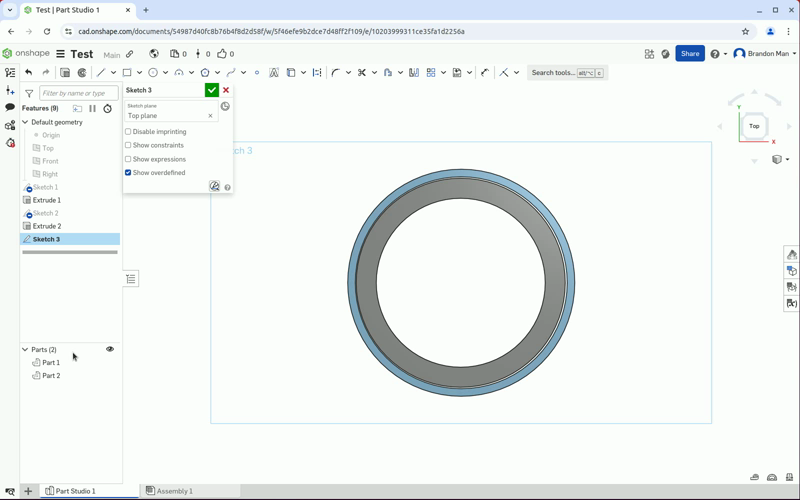
key(y)
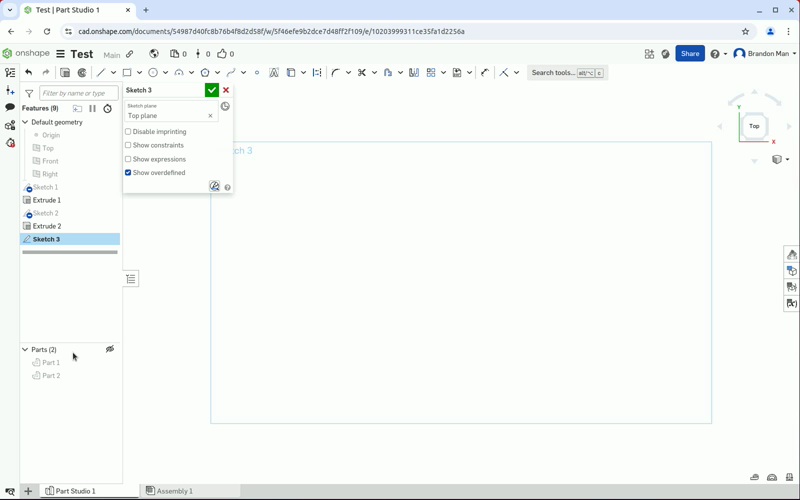
key(c)
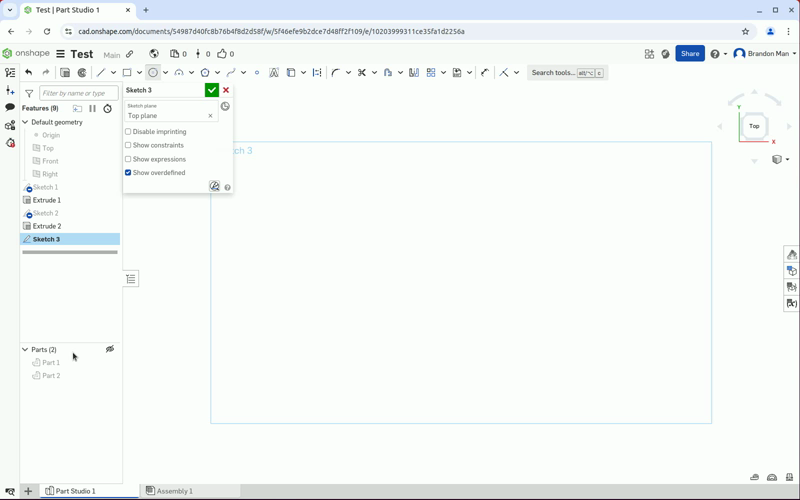
key_down(shift)
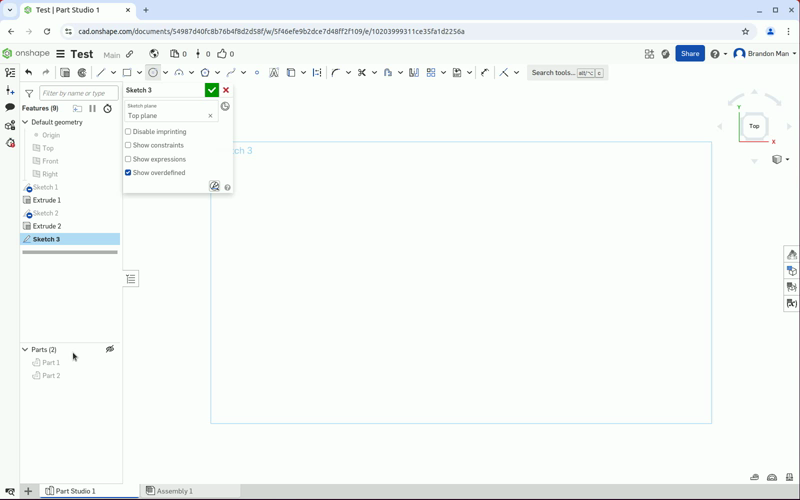
mouse_move(461, 282)
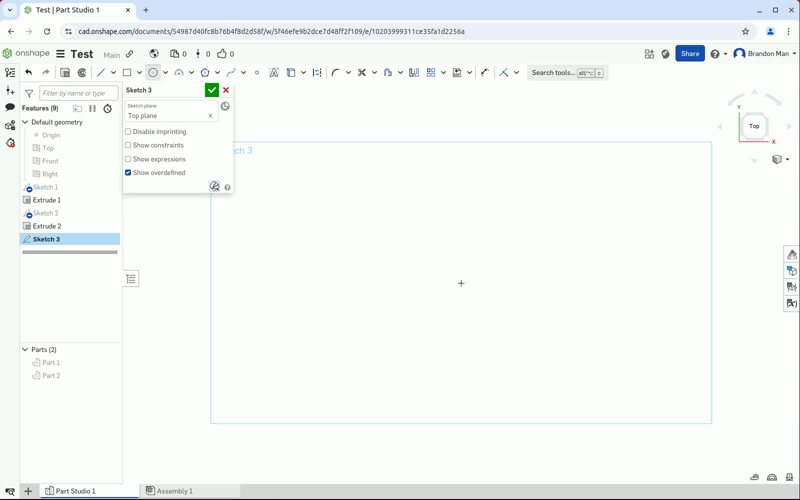
click(461, 282)
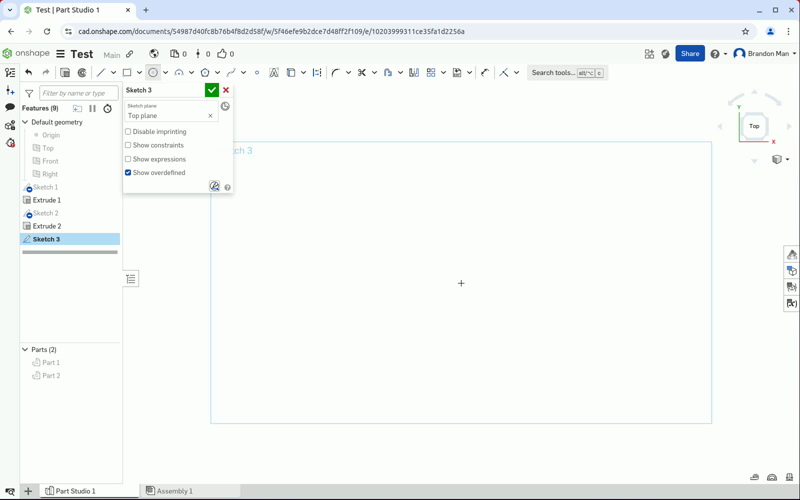
key_up(shift)
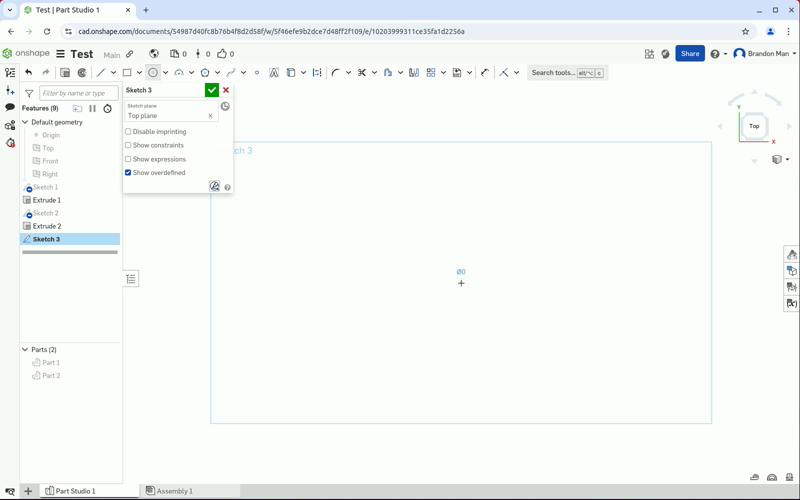
mouse_move(574, 282)
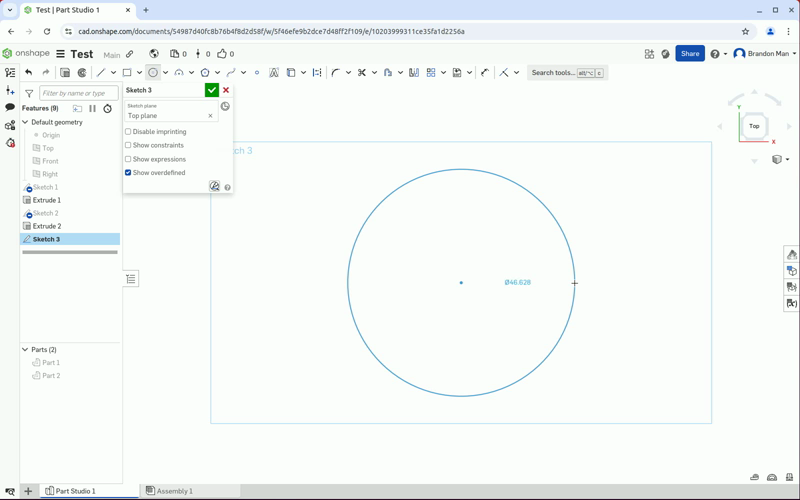
click(574, 282)
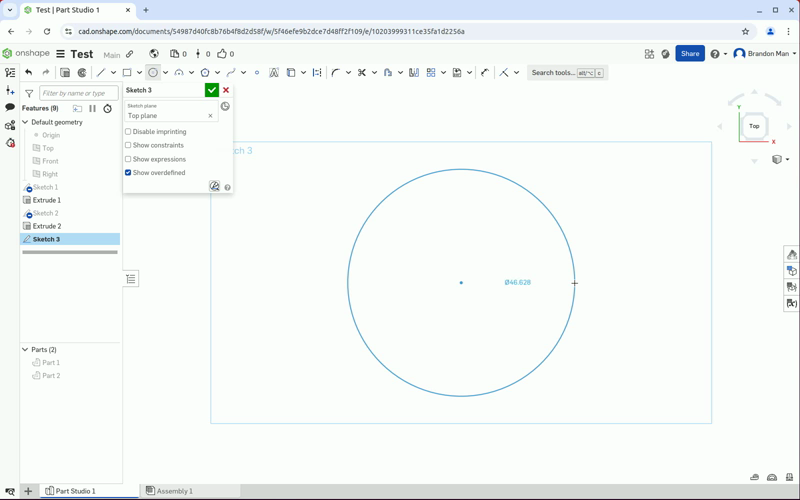
key(esc)
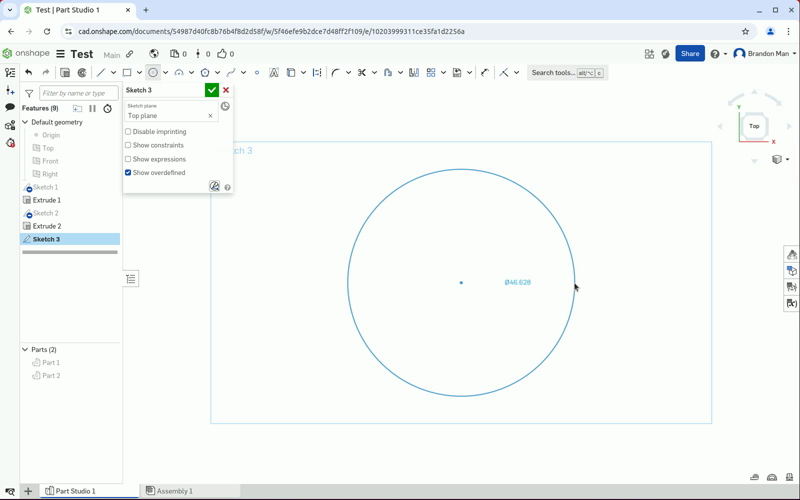
key(c)
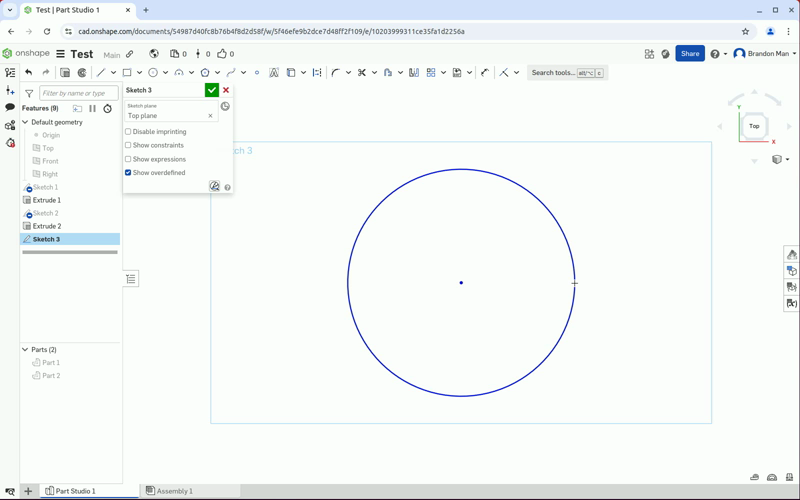
key_down(shift)
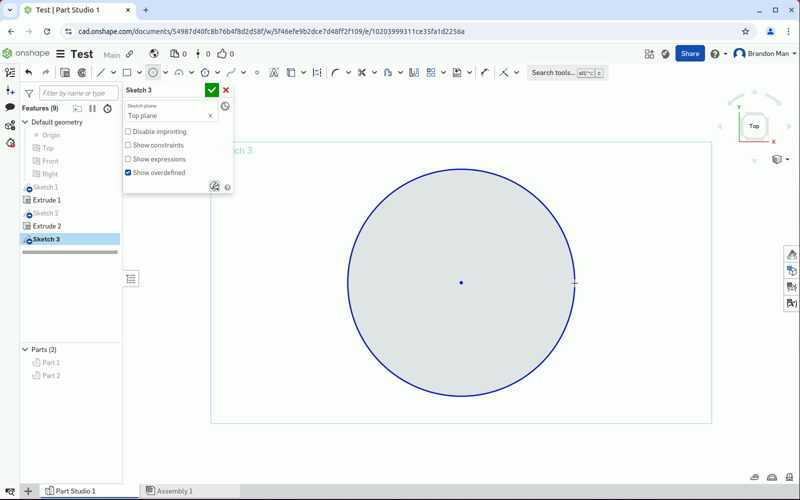
mouse_move(461, 282)
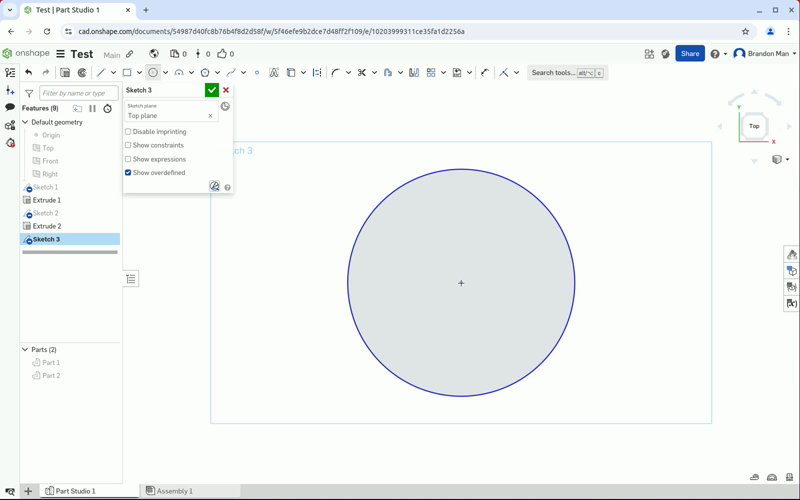
click(461, 282)
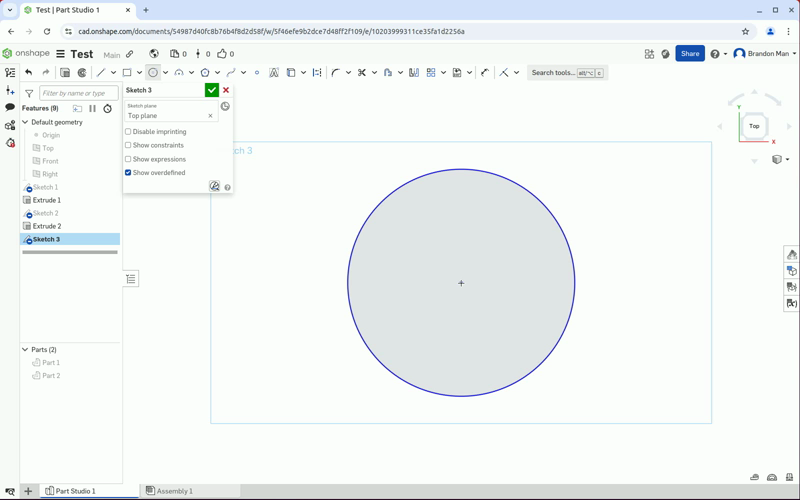
key_up(shift)
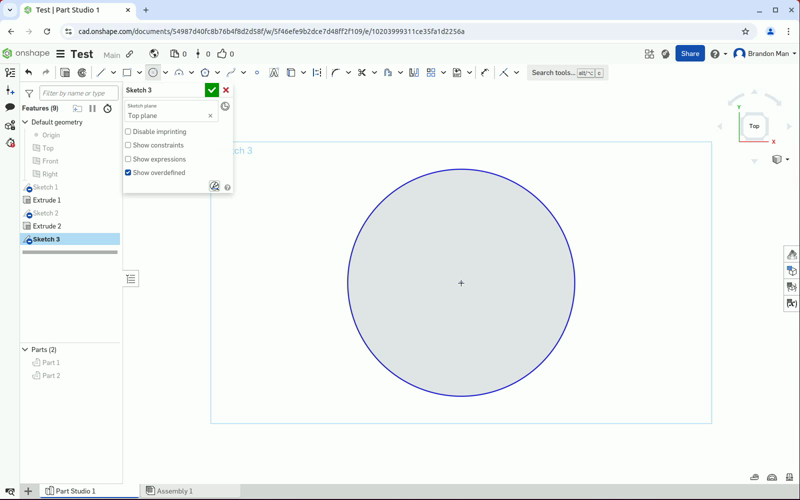
mouse_move(567, 282)
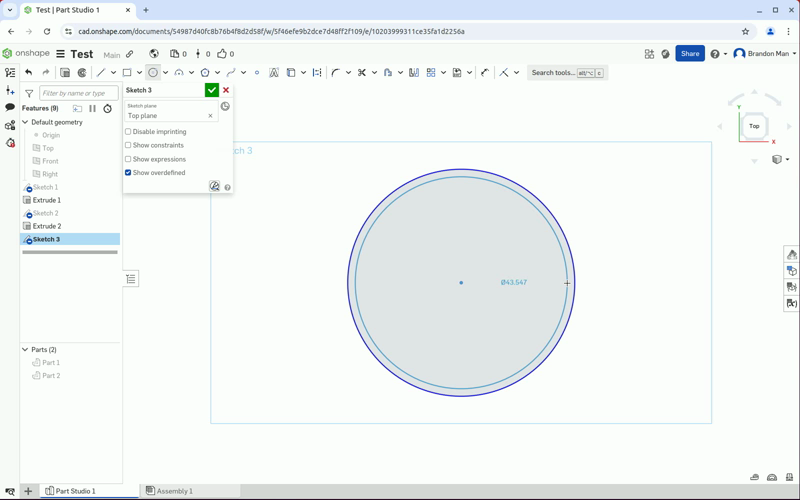
click(567, 282)
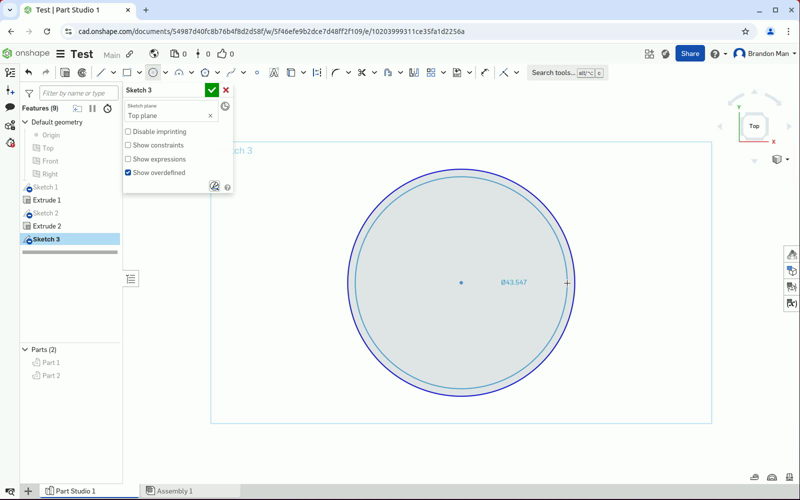
key(esc)
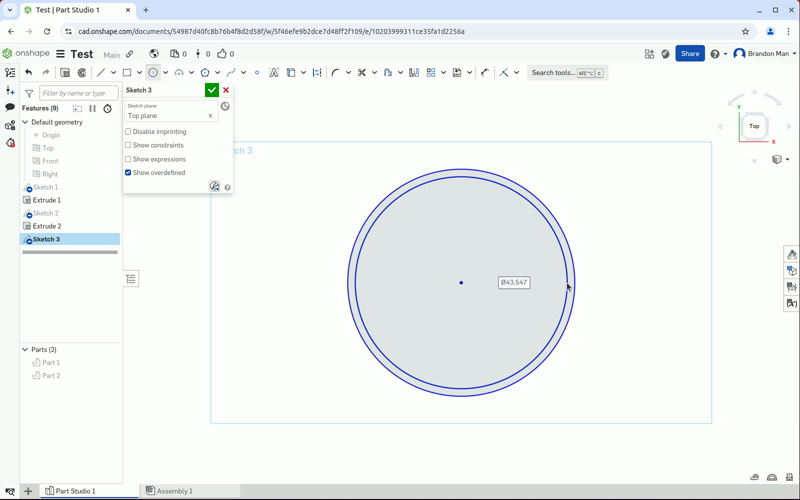
mouse_move(460, 173)
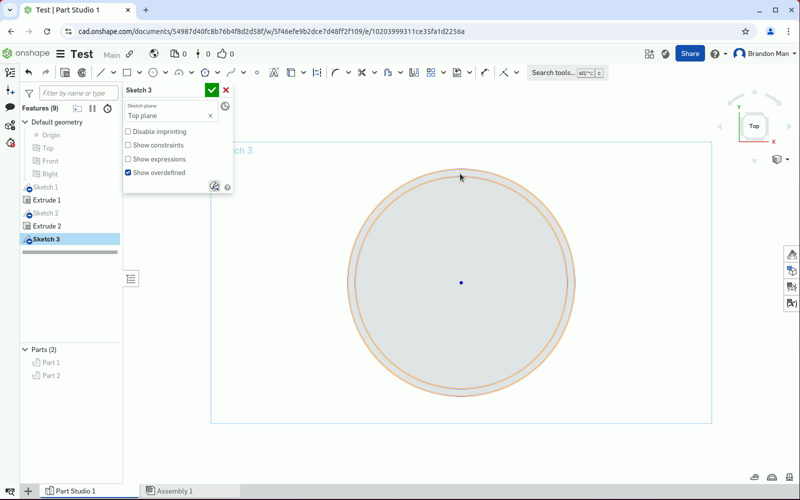
click(460, 173)
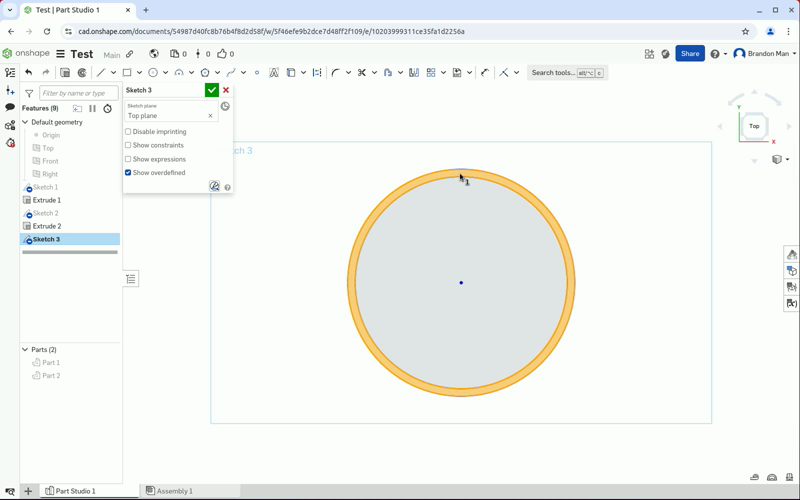
mouse_move(73, 352)
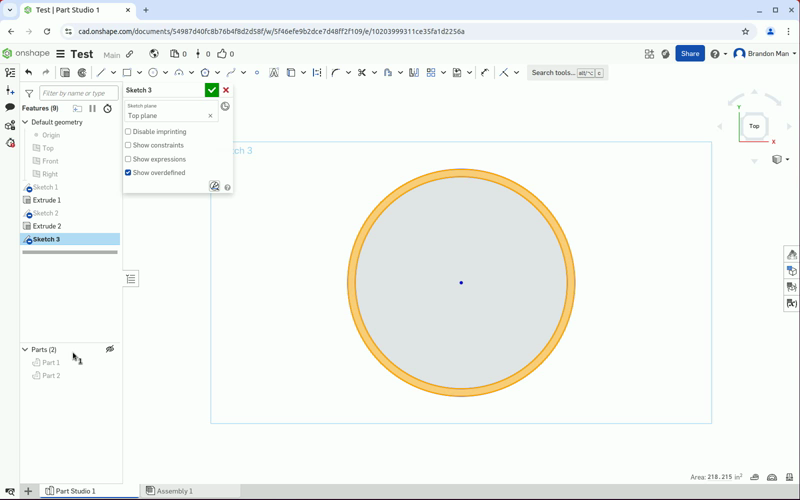
key(shift+y)
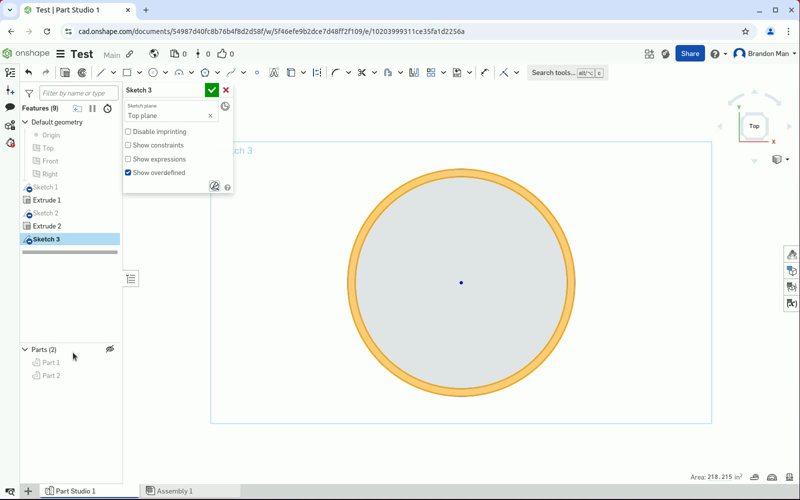
key(shift+e)
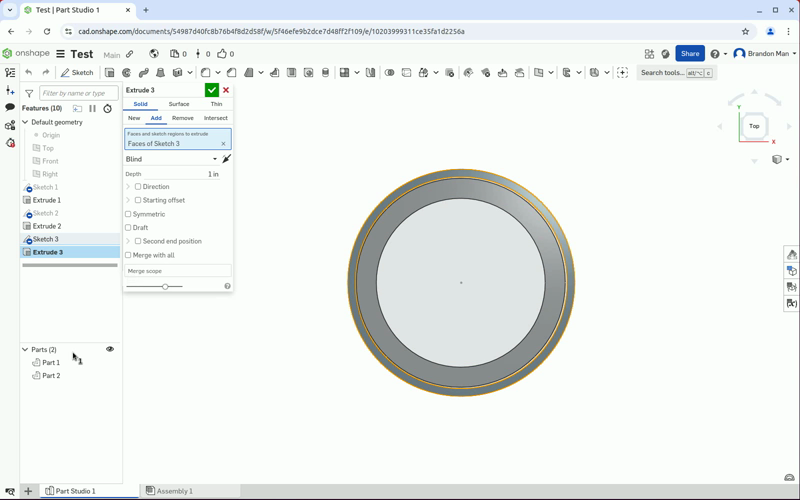
mouse_move(143, 106)
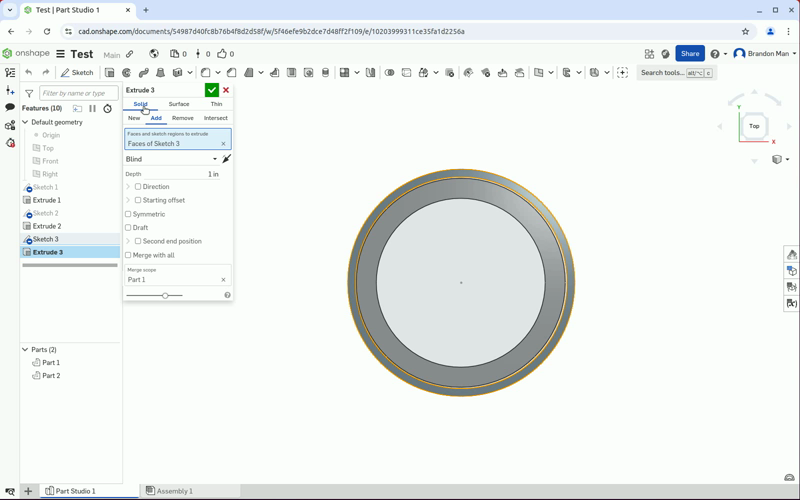
click(143, 106)
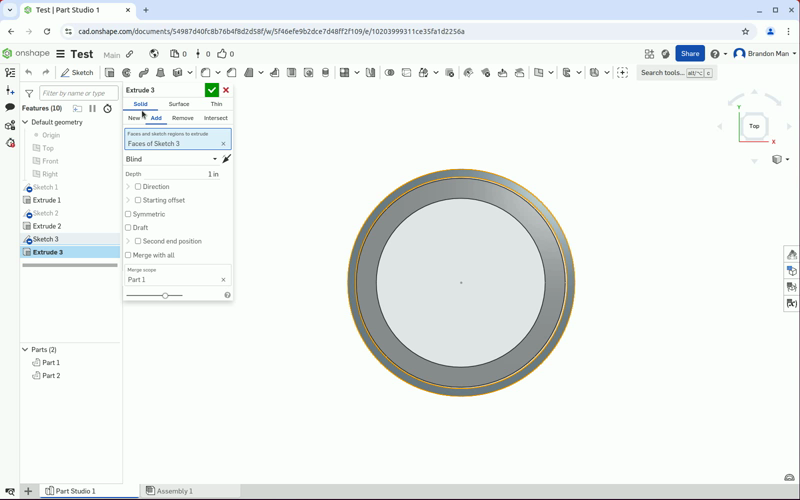
mouse_move(137, 120)
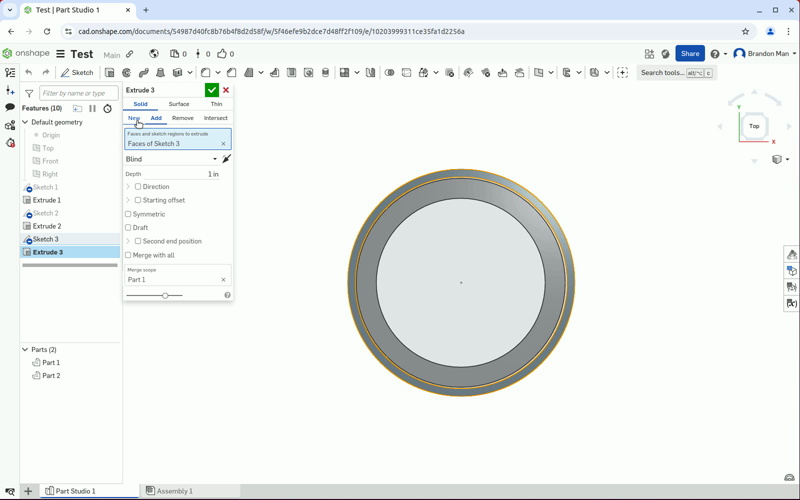
click(137, 120)
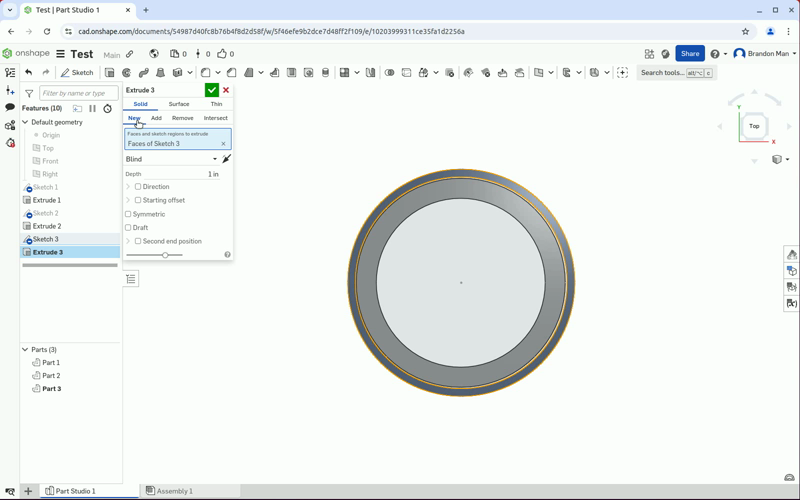
key(tab, 4)
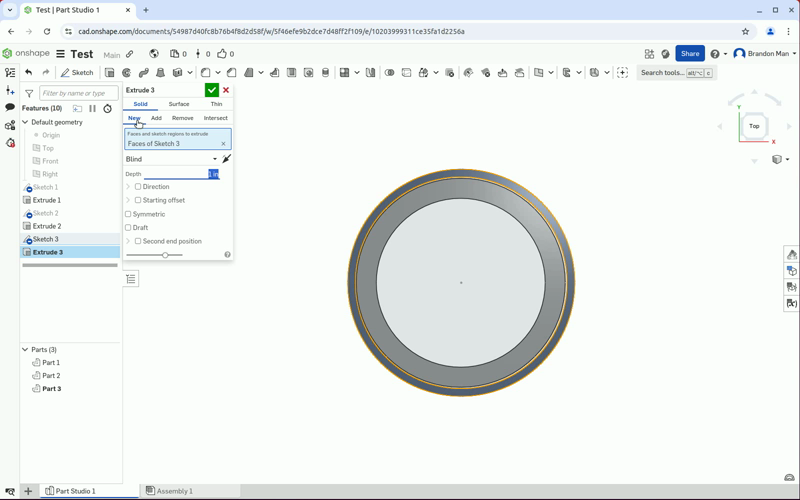
text(5.055)
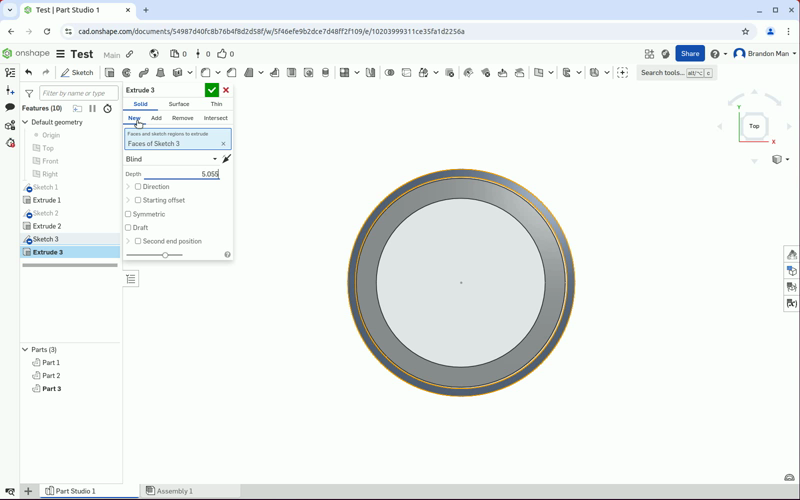
key(enter)
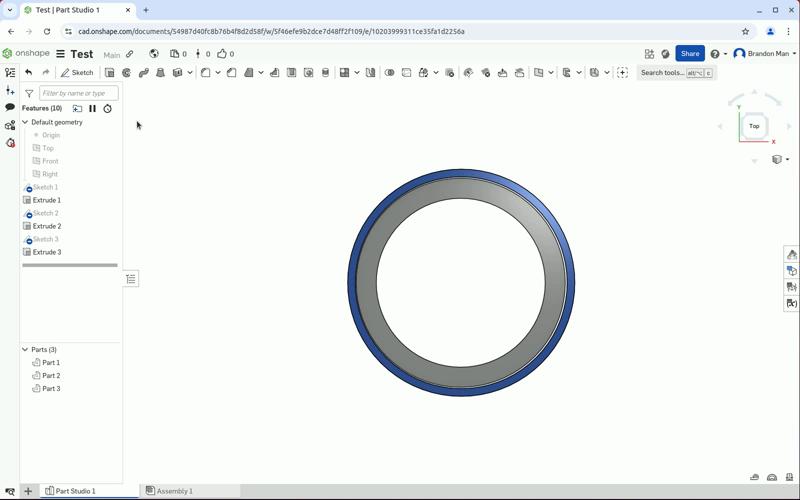
key(shift+h)
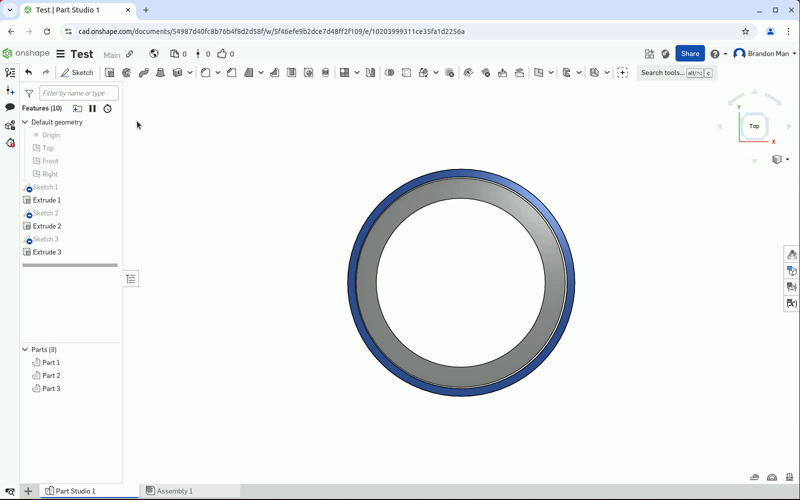
key(shift+h)
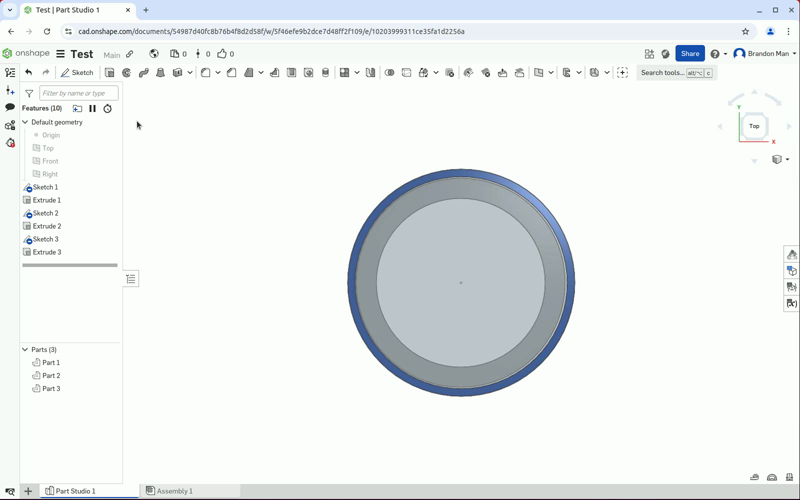
key(shift+7)
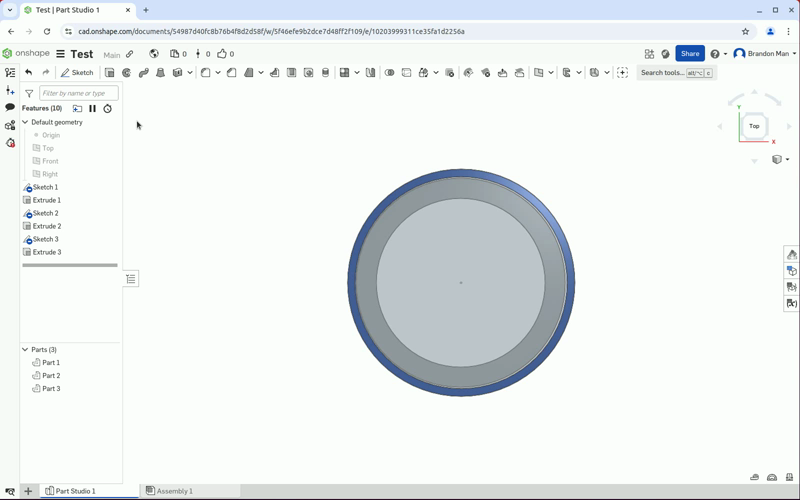
key(up, 3)
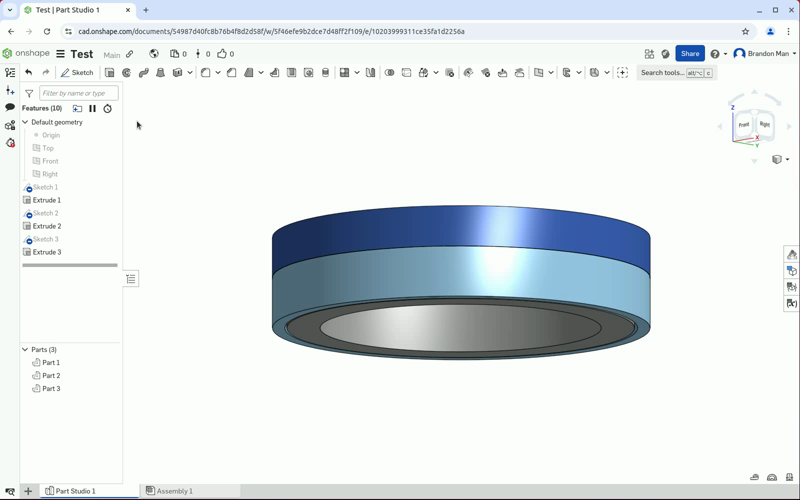
key(left, 3)
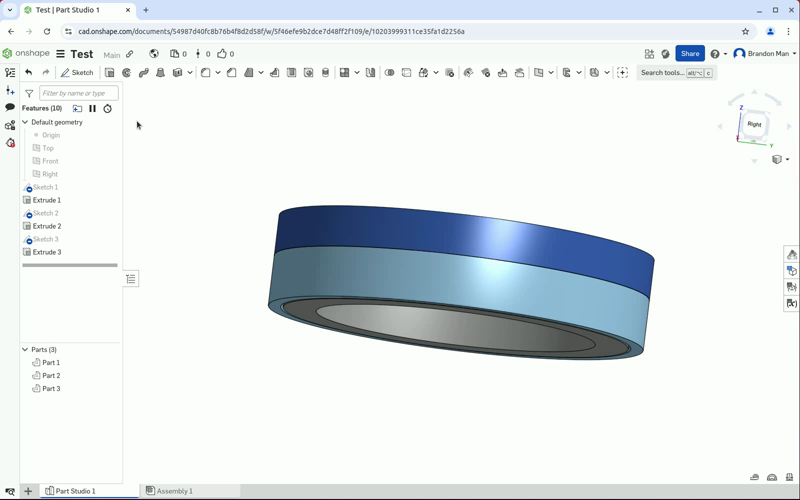
key(right, 3)
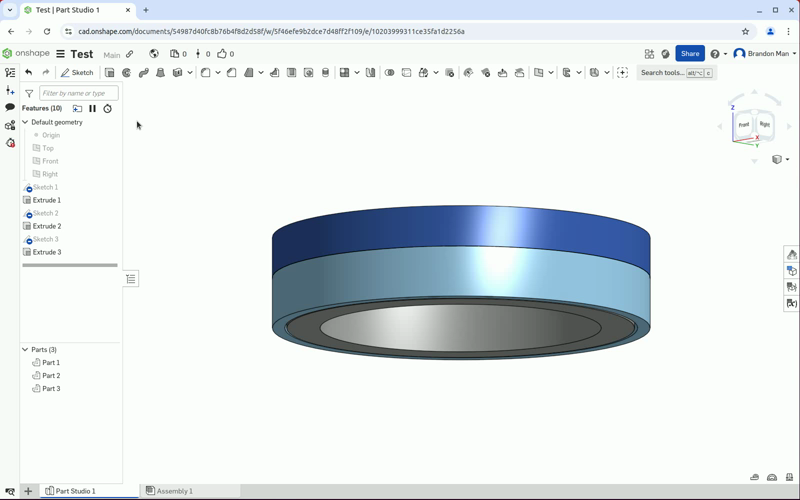
key(down, 3)
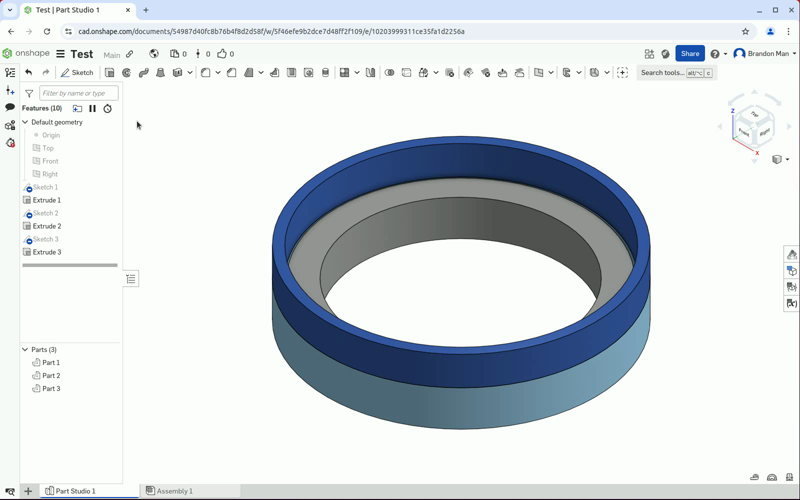
mouse_move(73, 189)
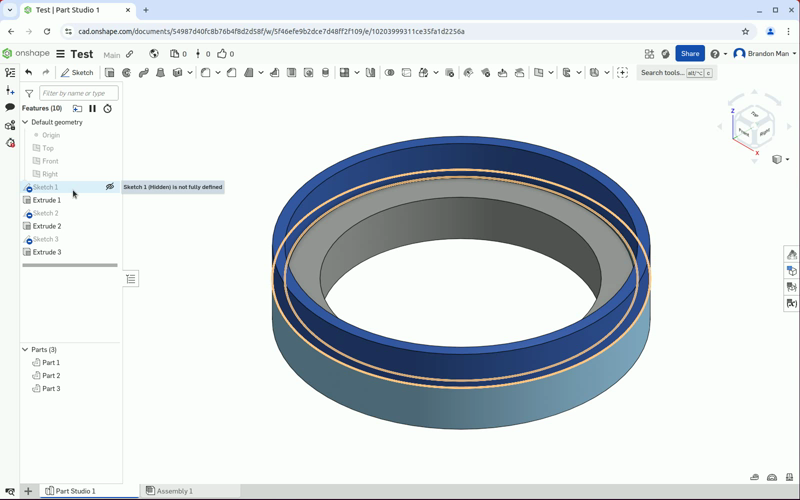
click(73, 189)